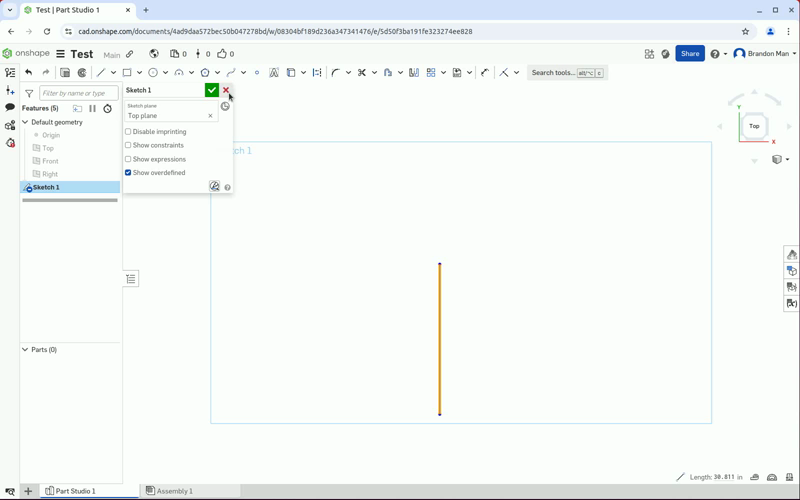
key(shift+h)
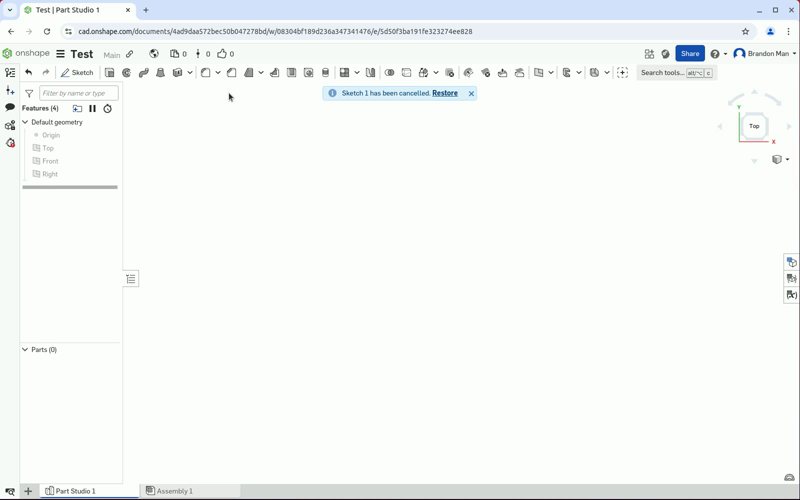
mouse_move(73, 352)
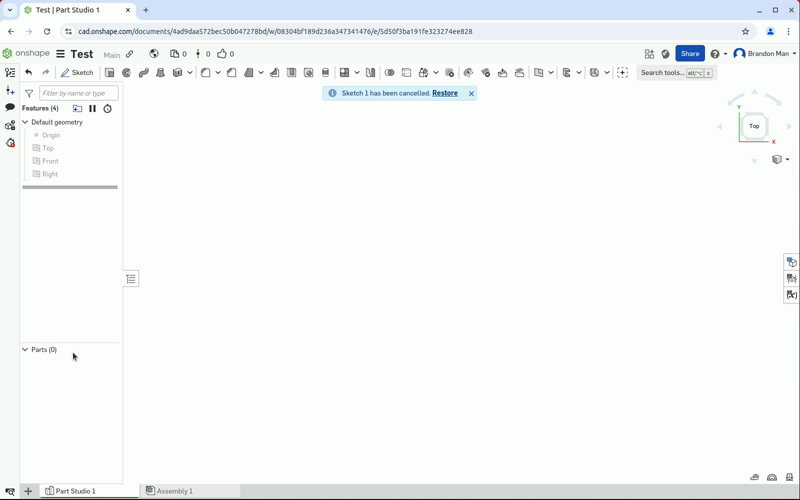
key(y)
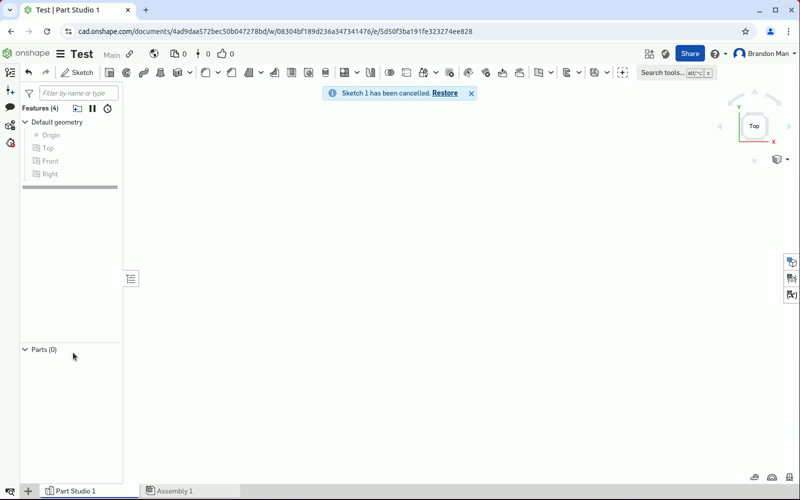
key(shift+p)
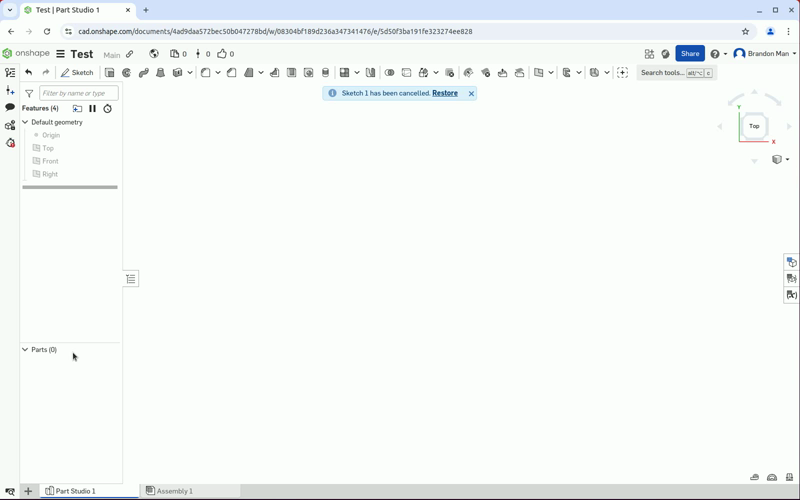
key(space)
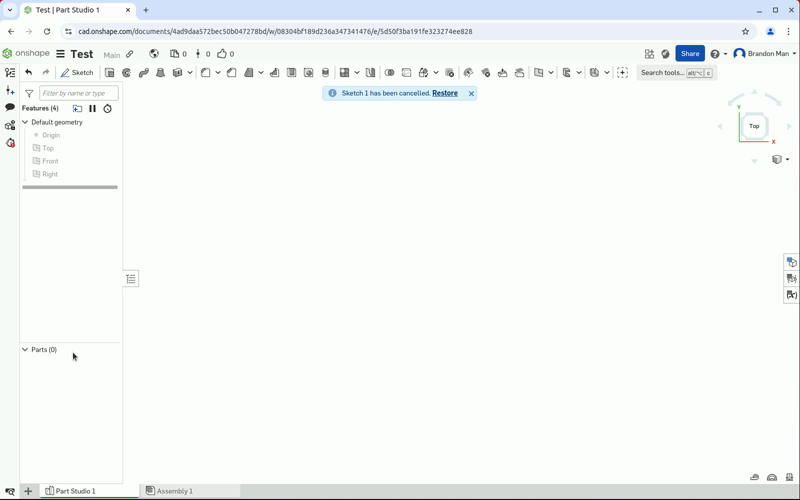
key_down(shift)
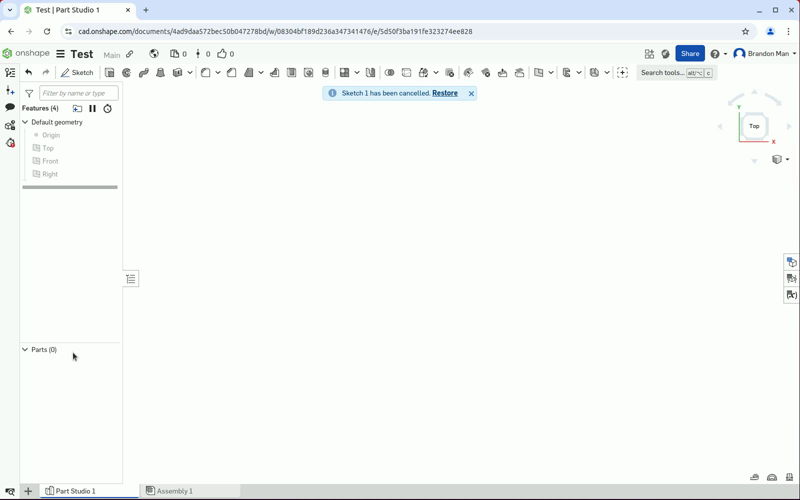
key(up)
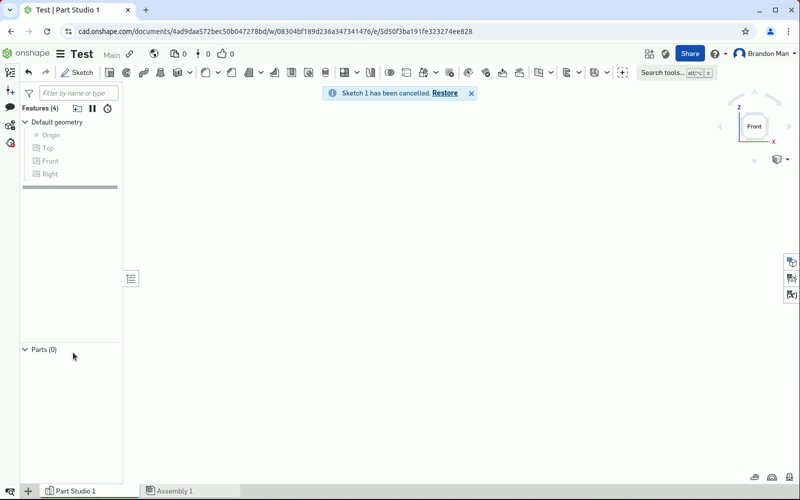
key_up(shift)
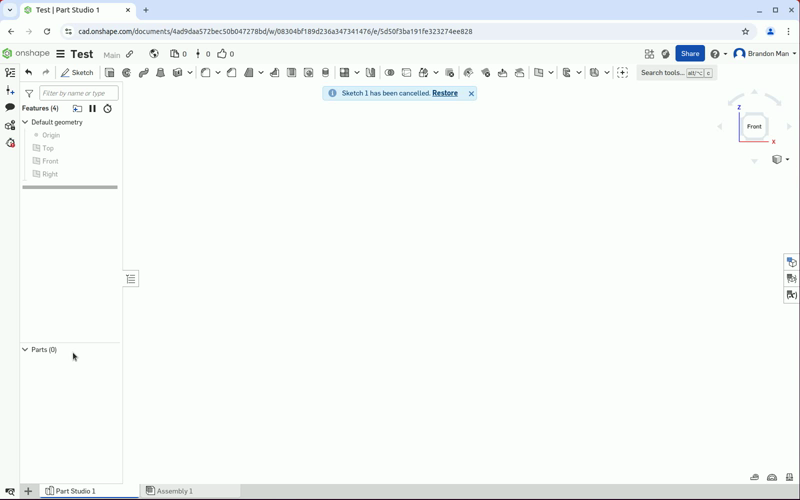
mouse_move(73, 352)
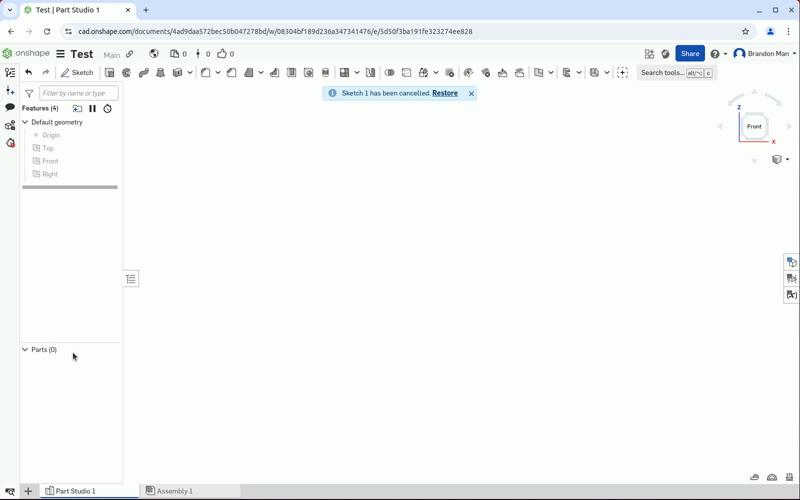
key(shift+y)
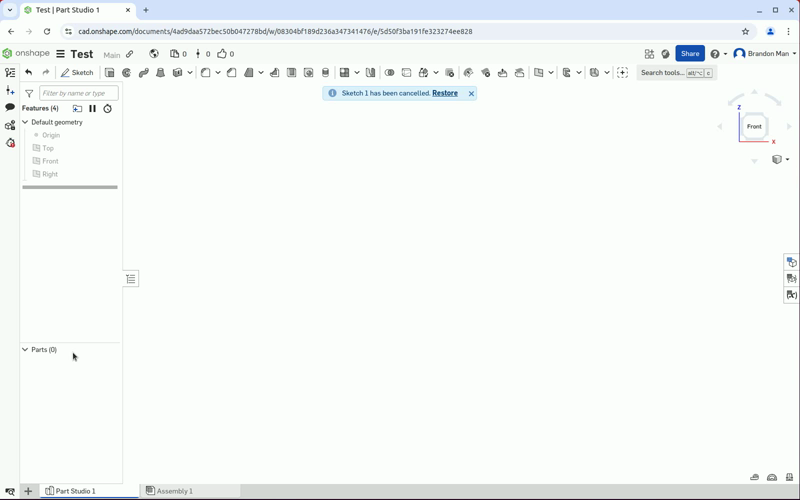
key(shift+s)
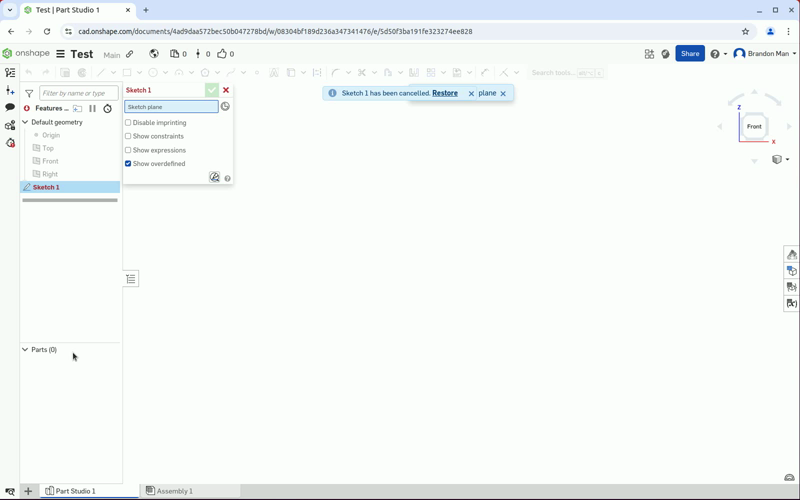
mouse_move(73, 163)
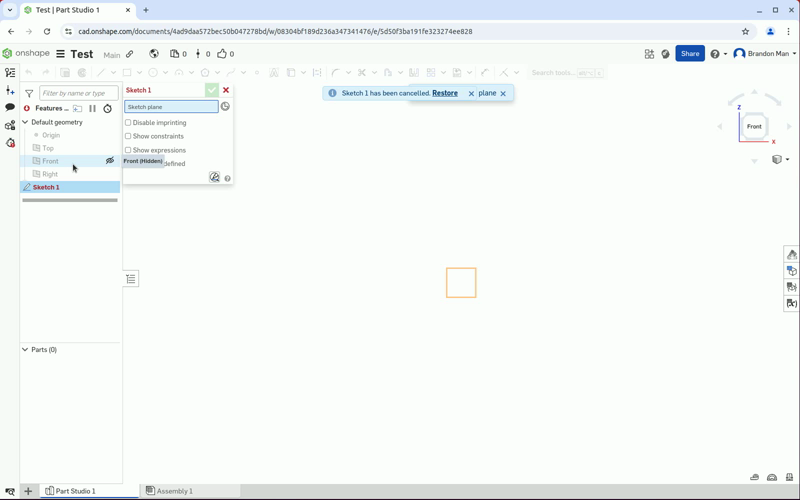
click(73, 163)
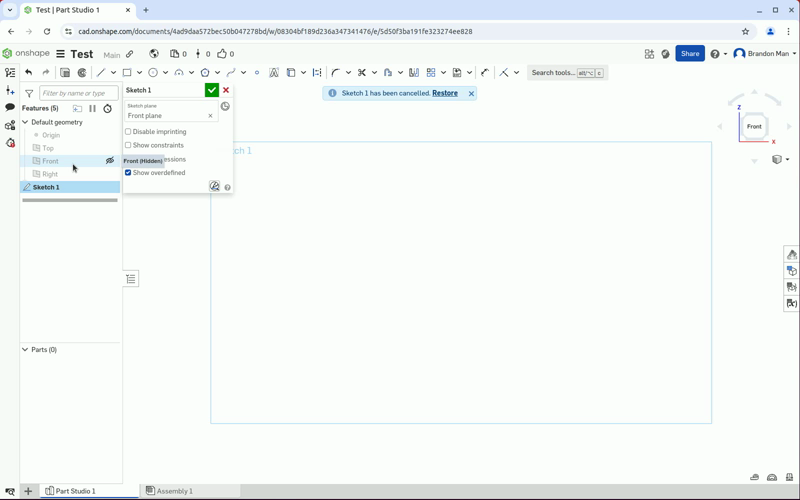
mouse_move(73, 352)
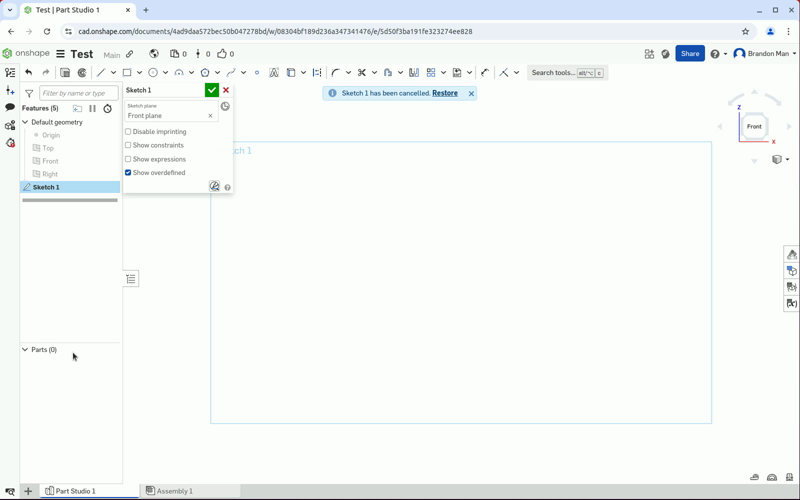
key(y)
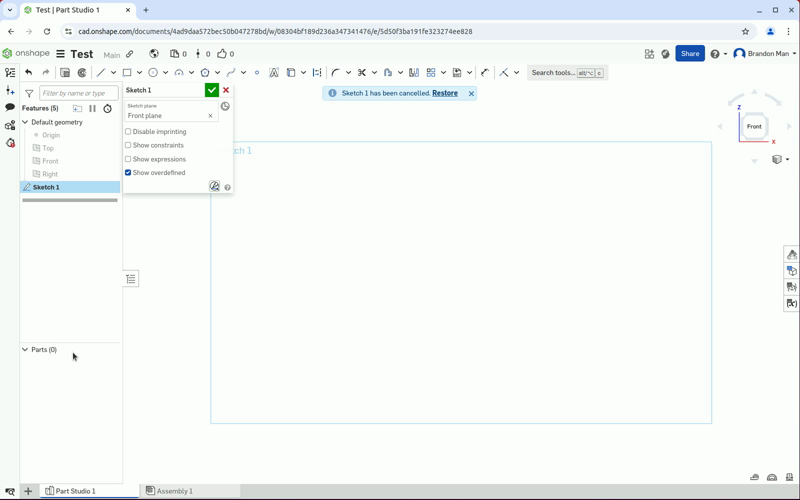
key(l)
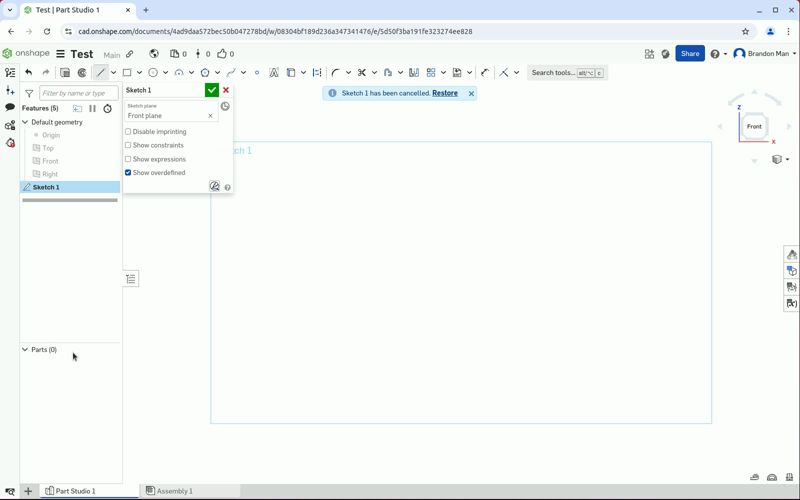
key_down(shift)
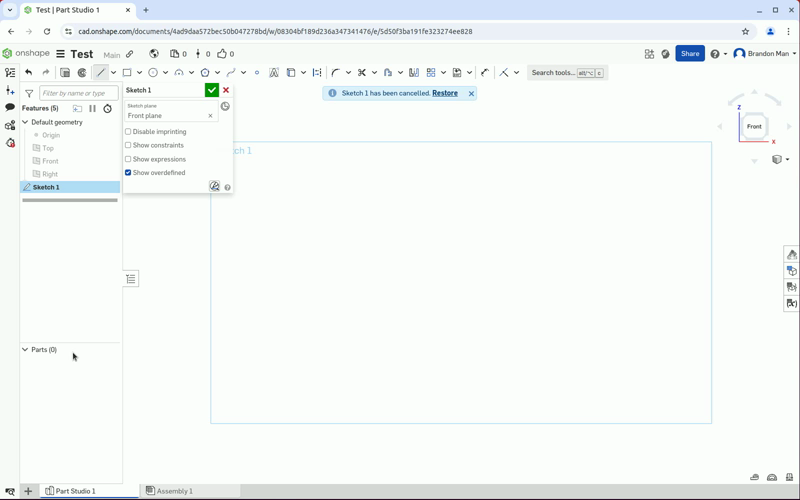
mouse_move(348, 365)
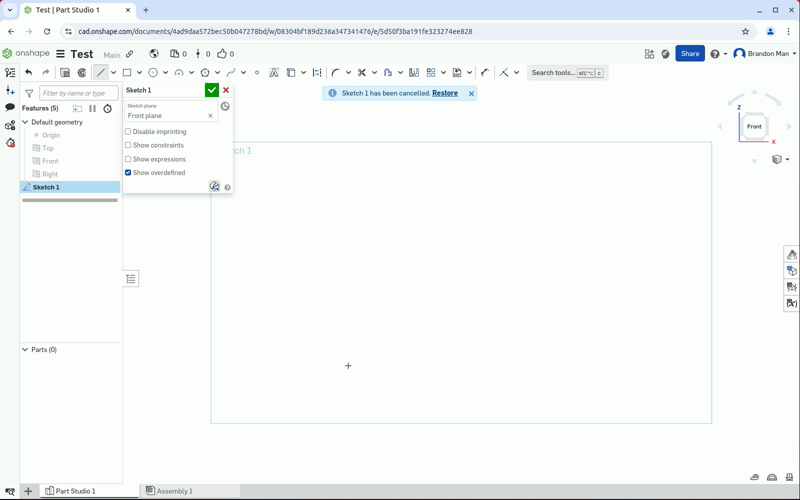
click(348, 365)
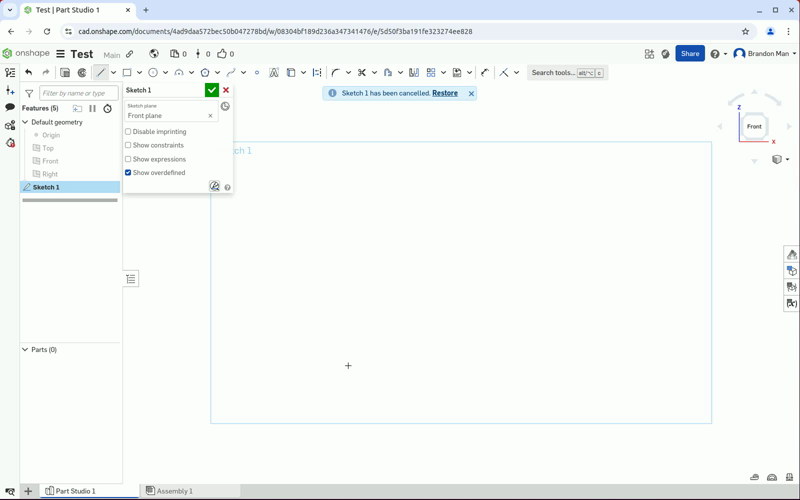
key_up(shift)
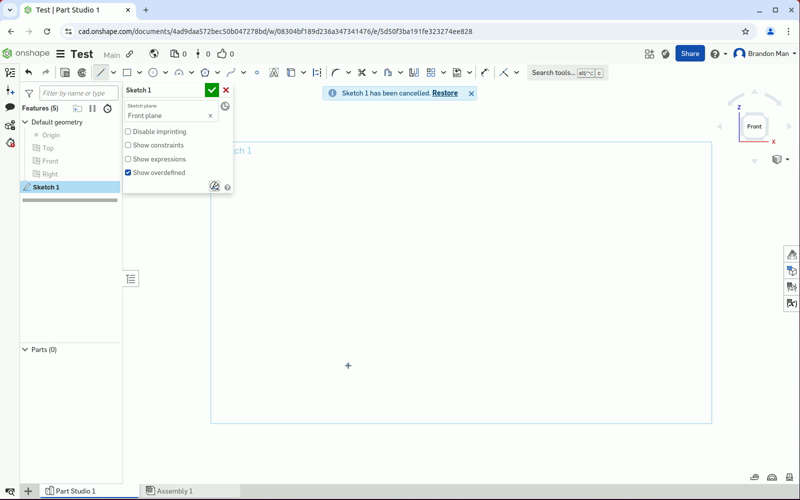
key_down(shift)
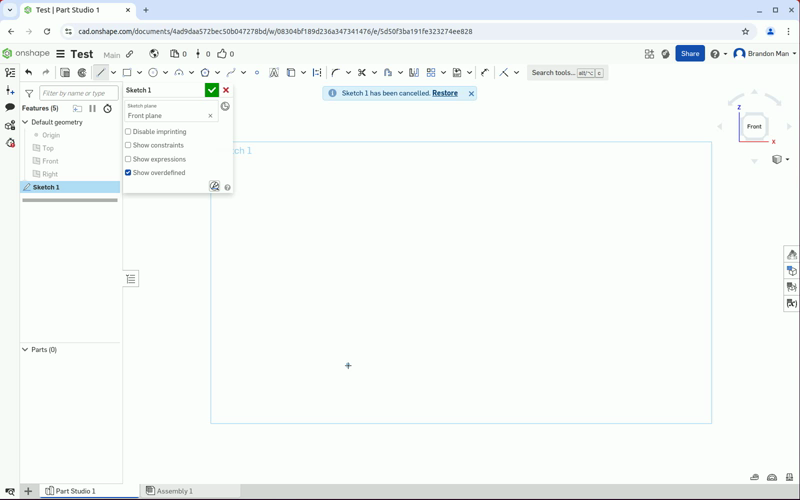
mouse_move(409, 365)
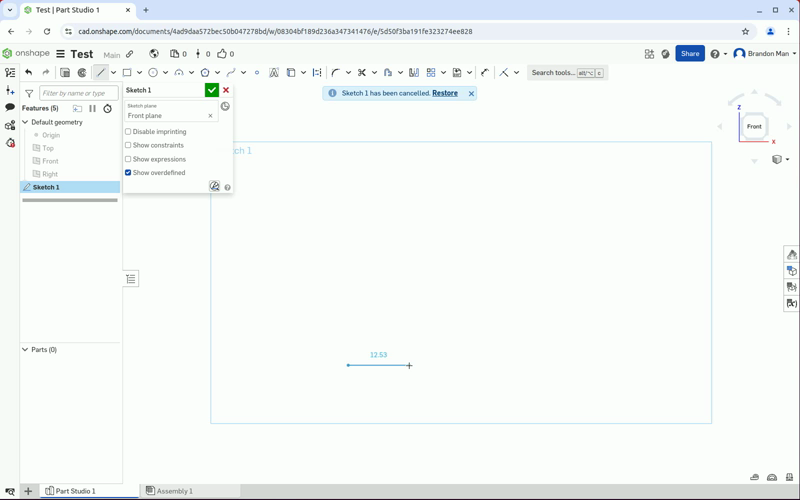
click(409, 365)
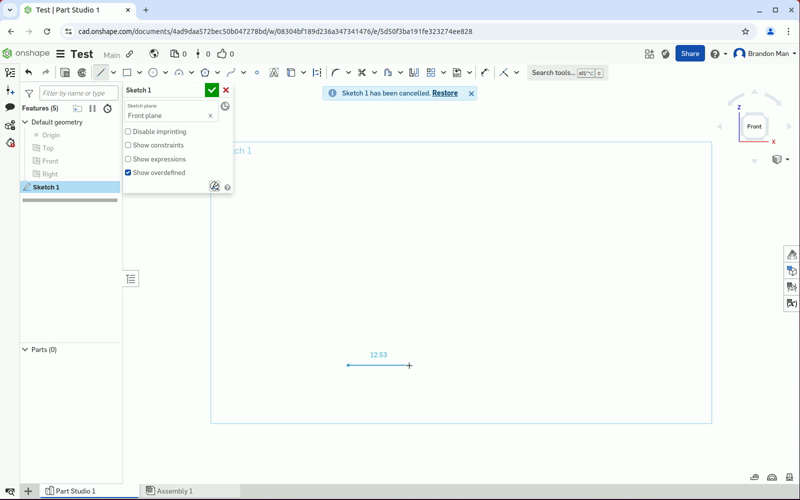
key_up(shift)
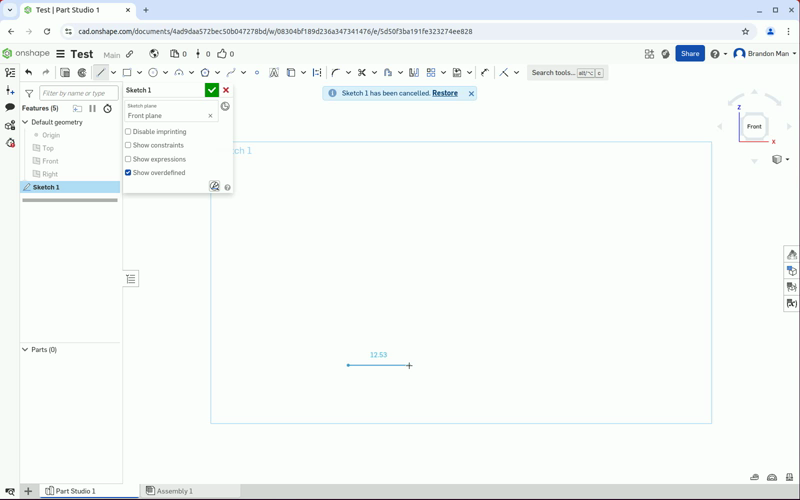
key_down(shift)
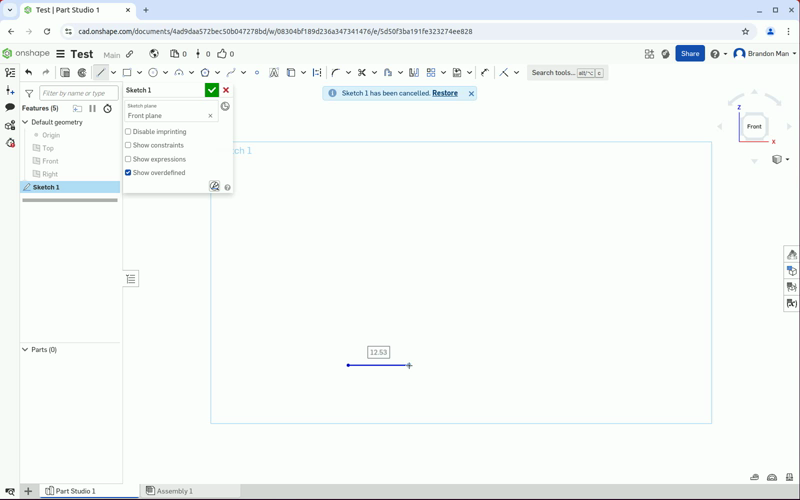
mouse_move(439, 365)
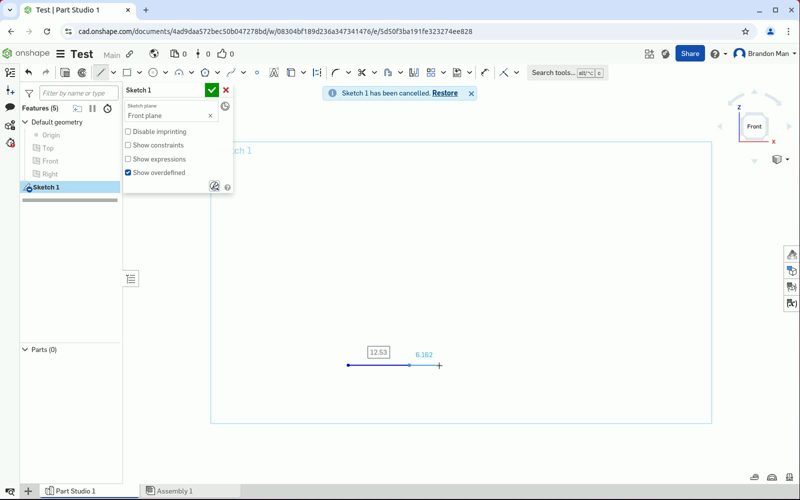
mouse_move(409, 374)
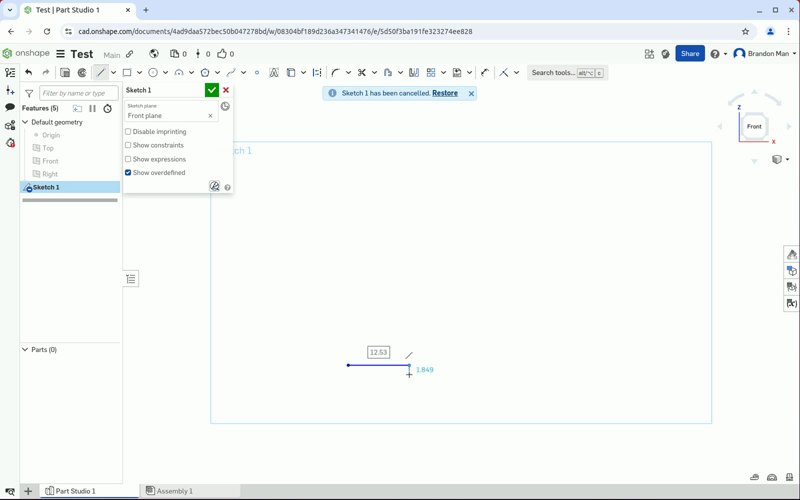
click(409, 374)
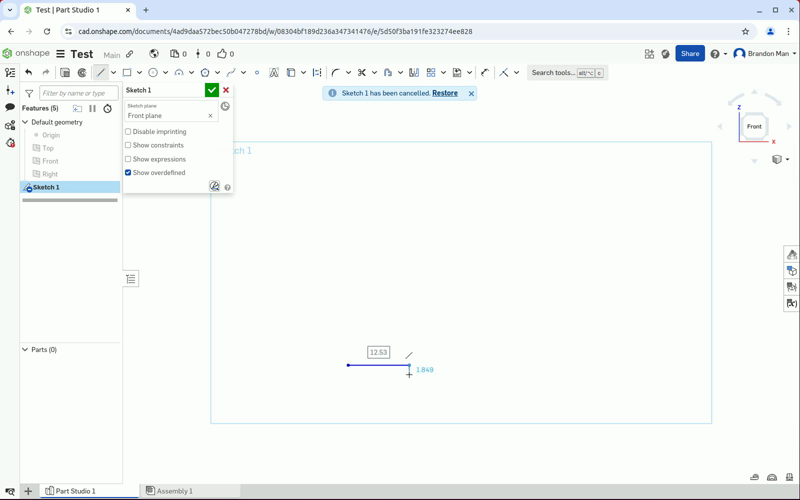
key_up(shift)
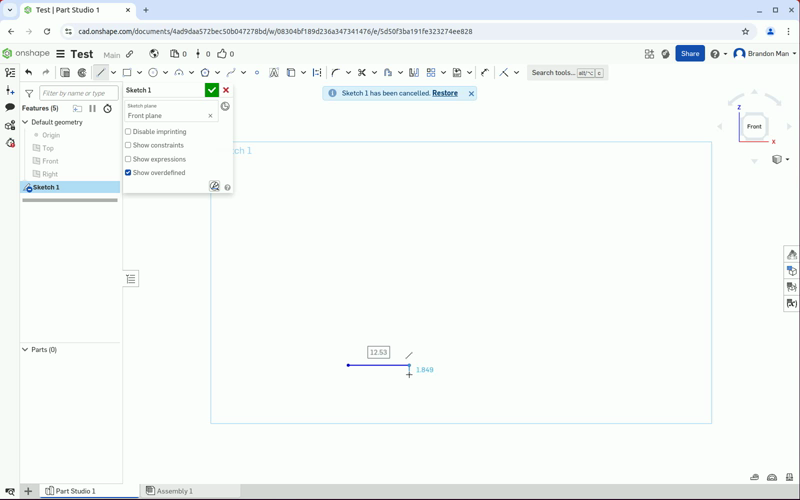
key_down(shift)
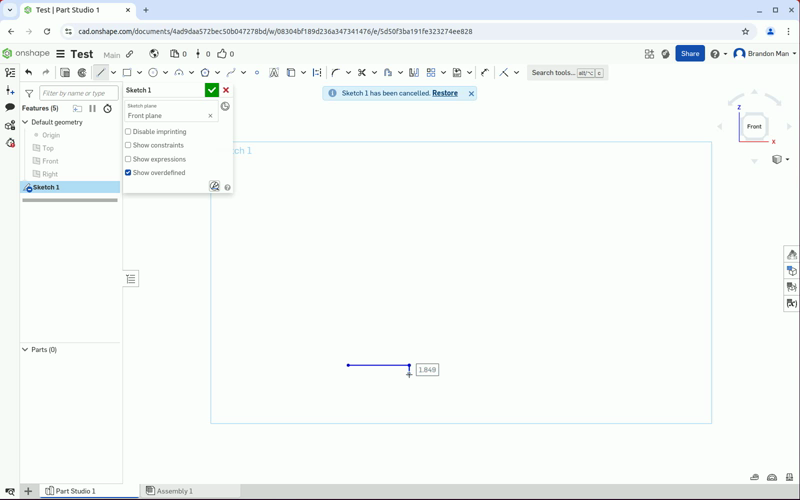
mouse_move(510, 374)
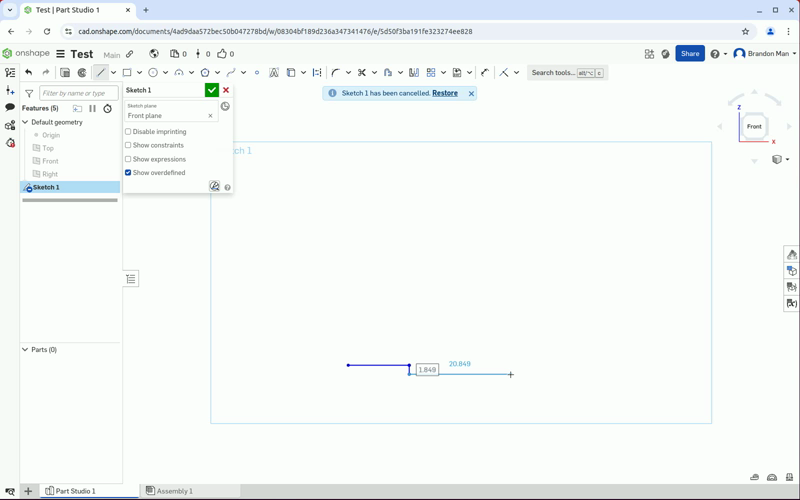
click(510, 374)
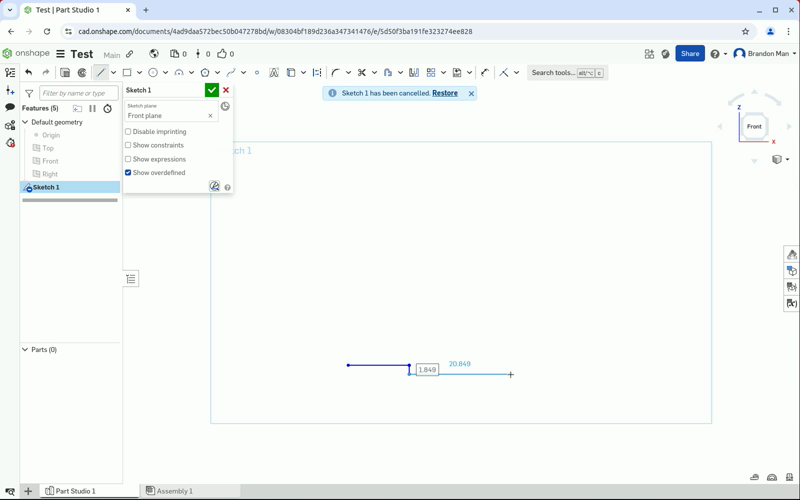
key_up(shift)
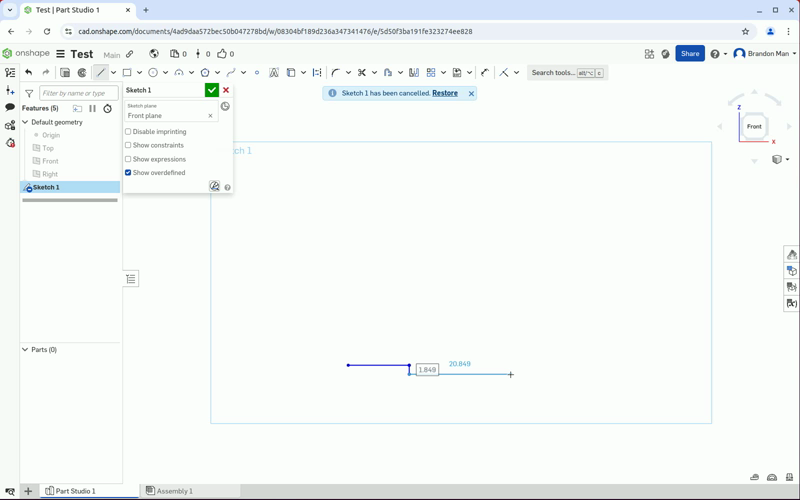
key_down(shift)
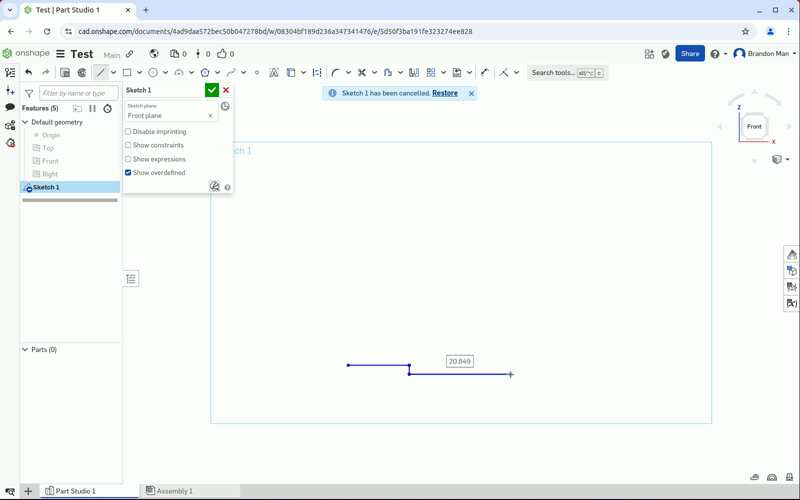
mouse_move(540, 374)
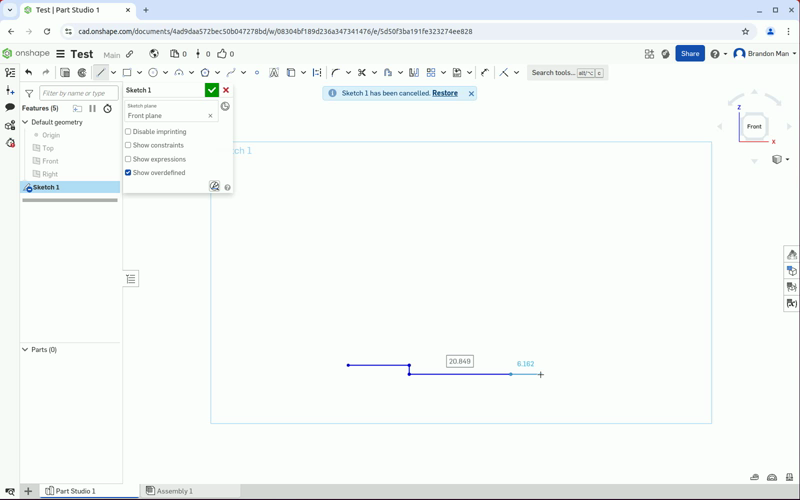
mouse_move(510, 365)
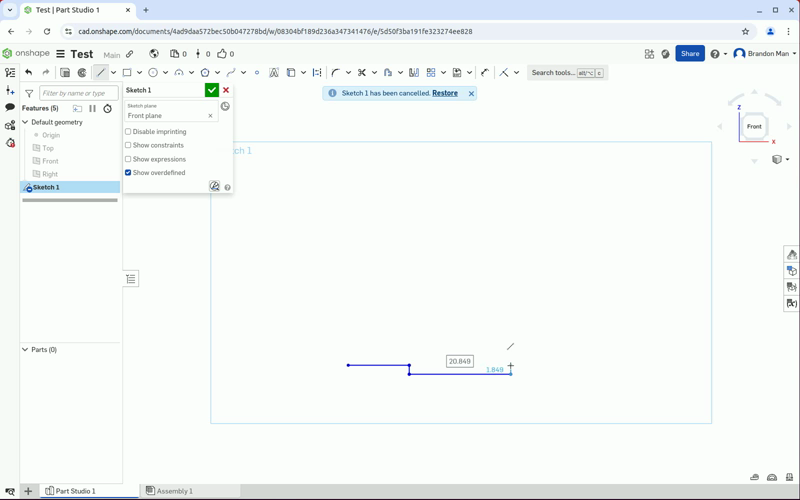
click(510, 365)
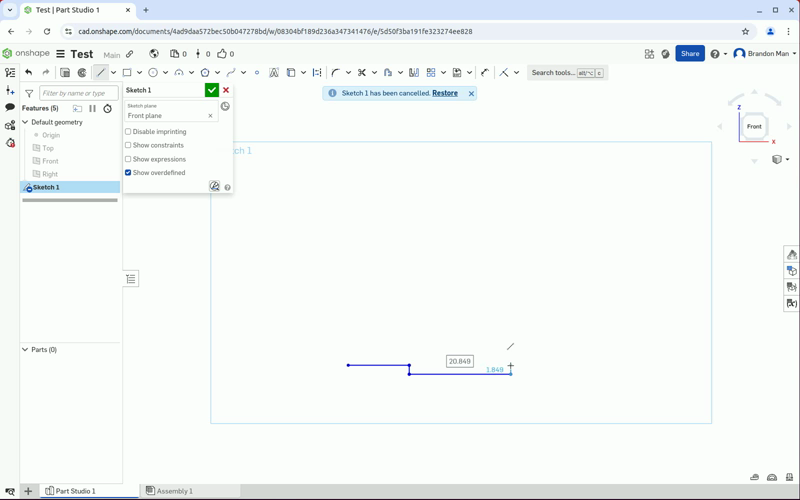
key_up(shift)
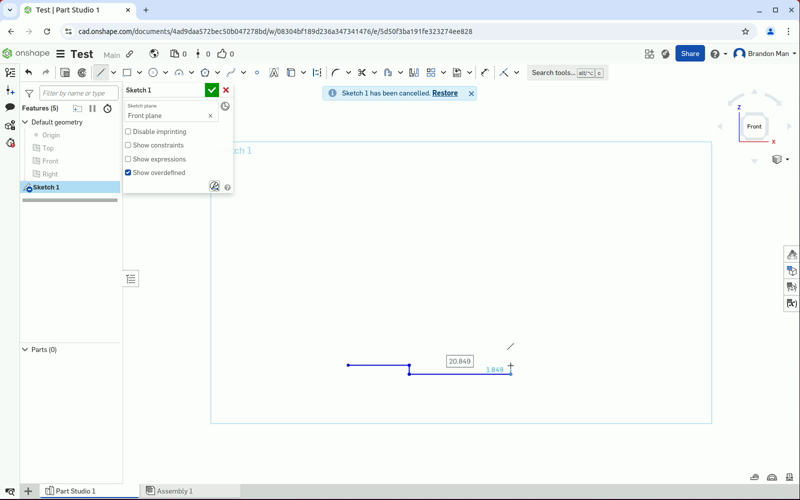
key_down(shift)
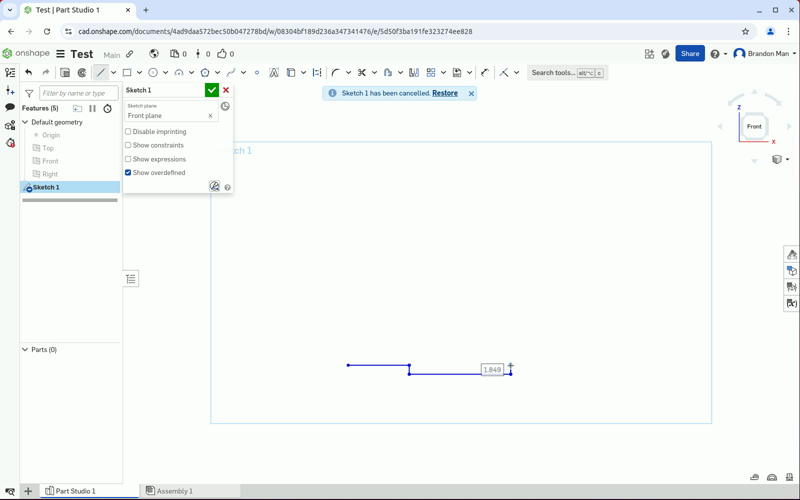
mouse_move(572, 365)
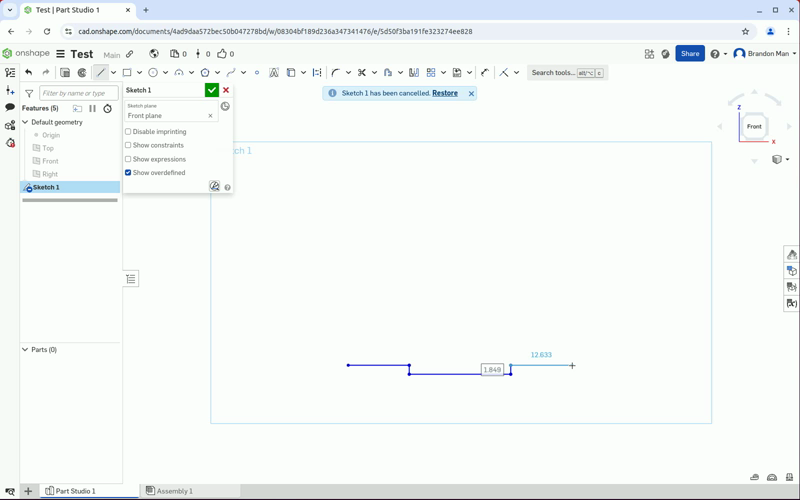
click(572, 365)
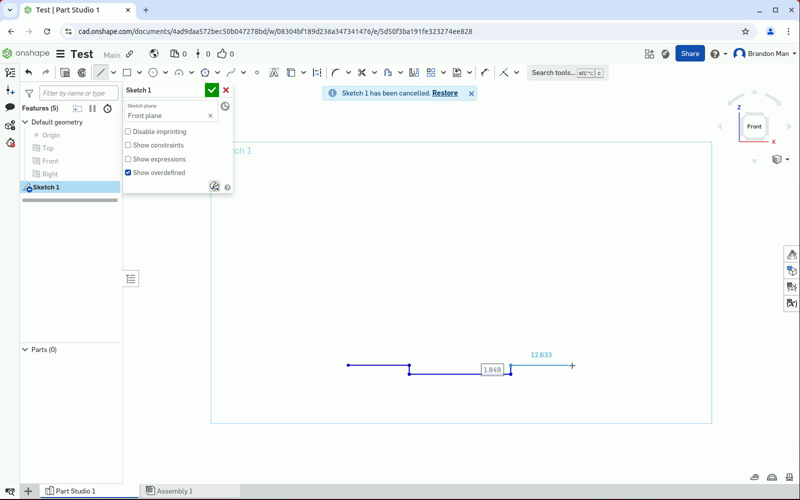
key_up(shift)
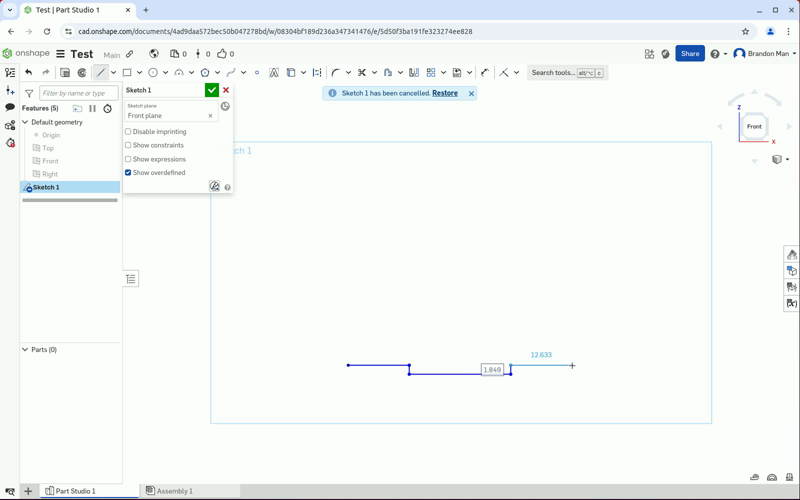
key_down(shift)
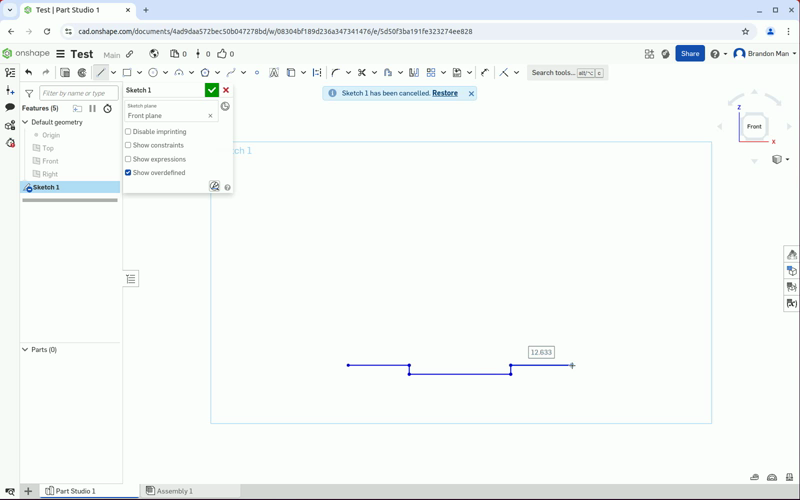
mouse_move(572, 202)
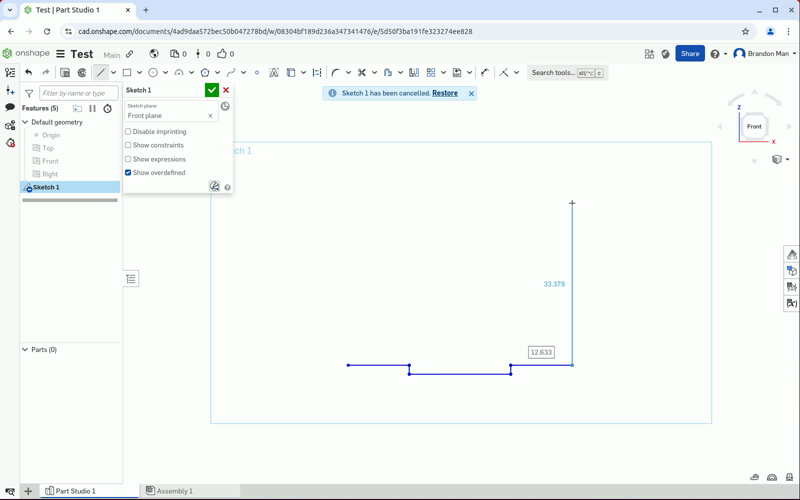
click(572, 202)
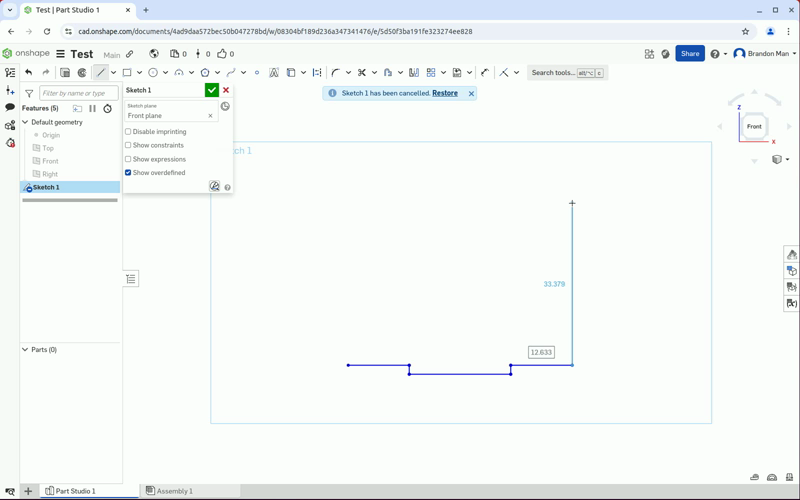
key_up(shift)
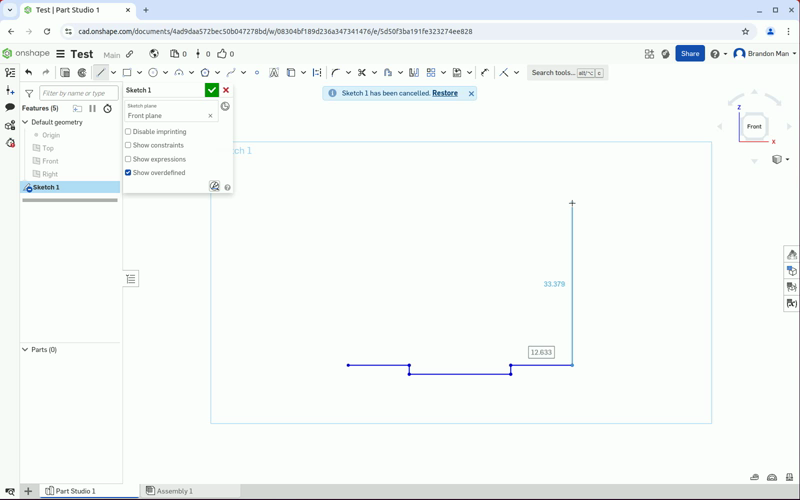
key_down(shift)
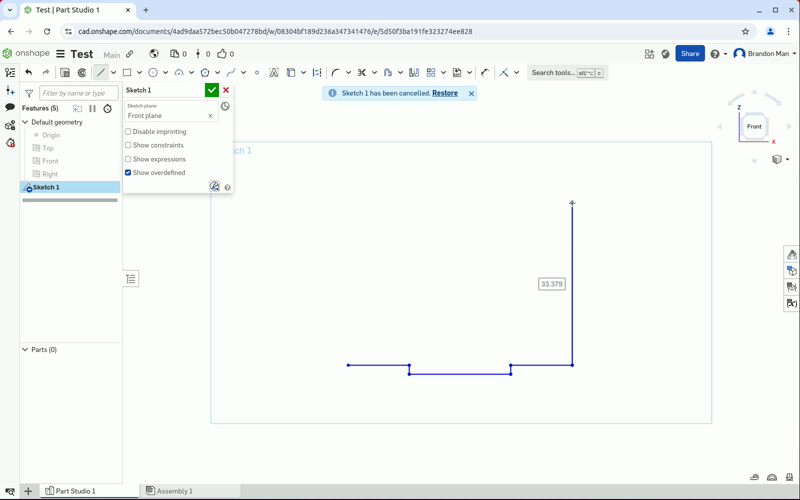
mouse_move(348, 202)
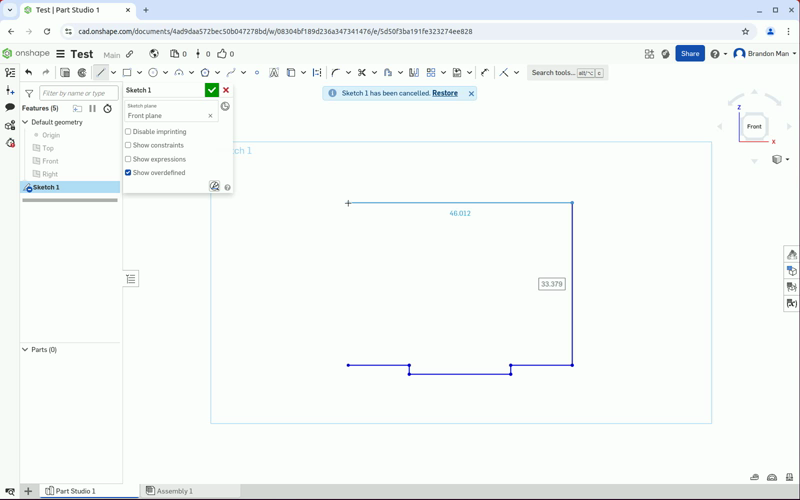
click(348, 202)
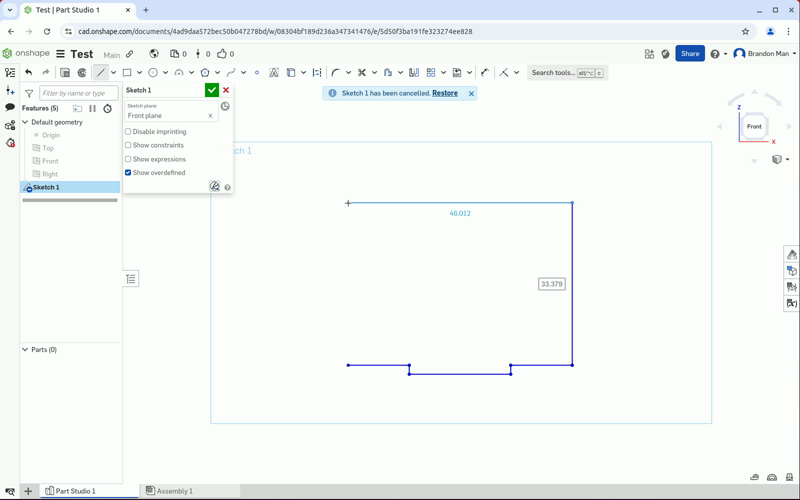
key_up(shift)
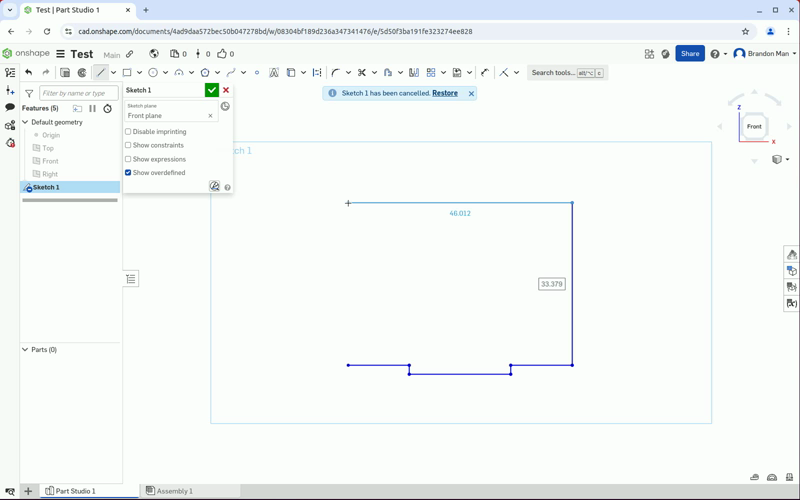
key_down(shift)
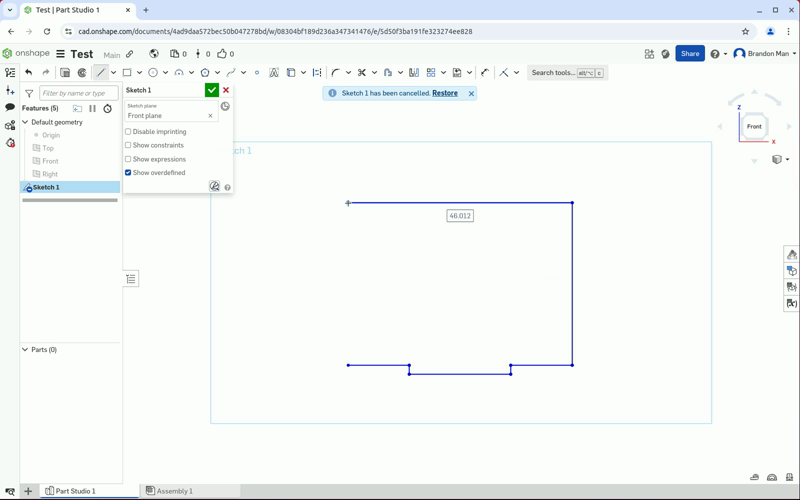
mouse_move(348, 365)
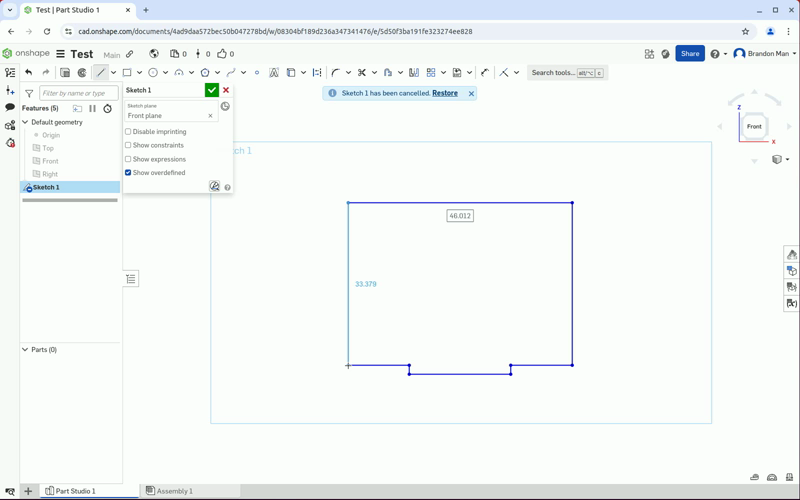
key_up(shift)
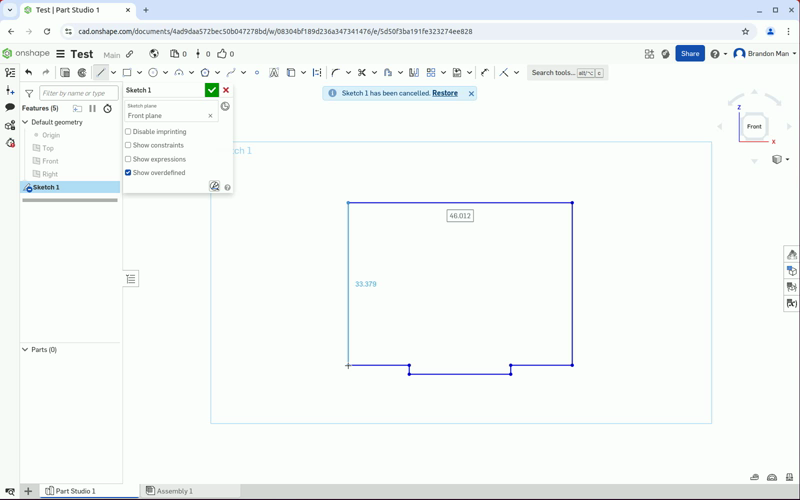
click(348, 365)
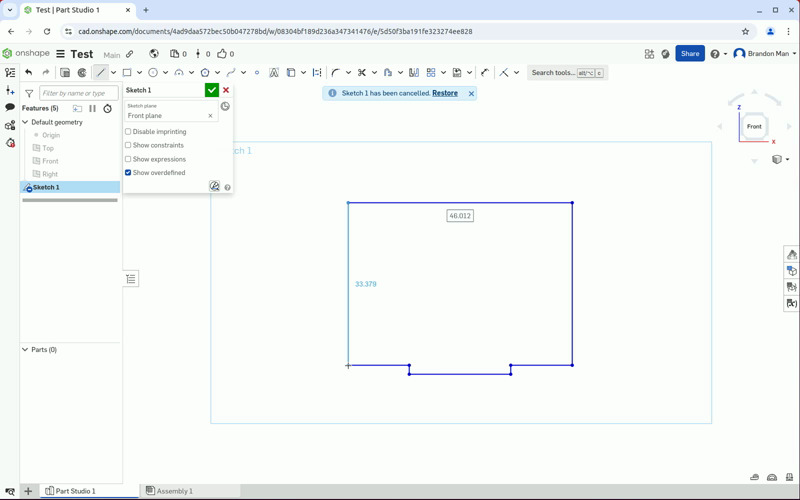
key(esc)
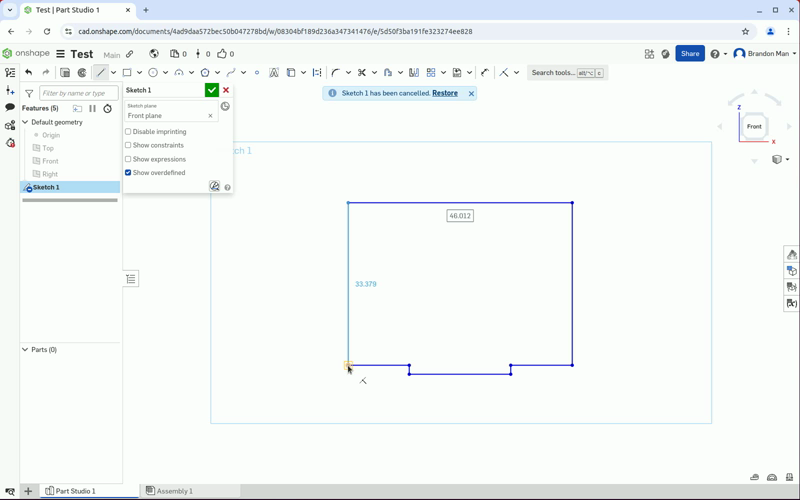
mouse_move(452, 324)
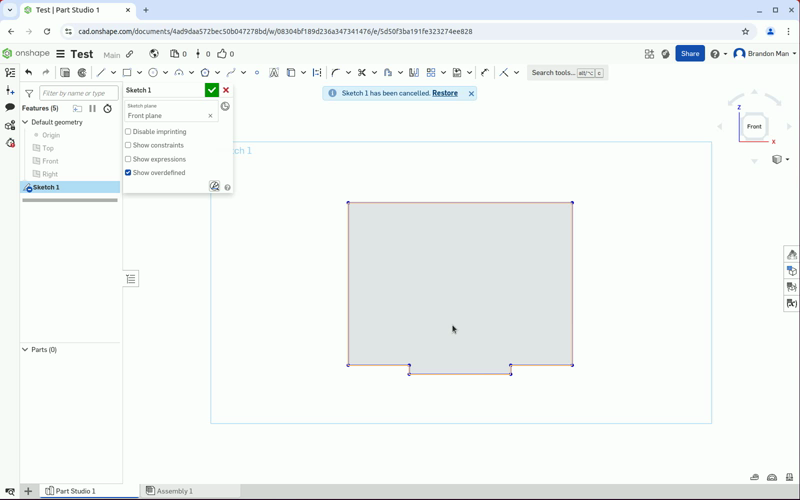
click(452, 324)
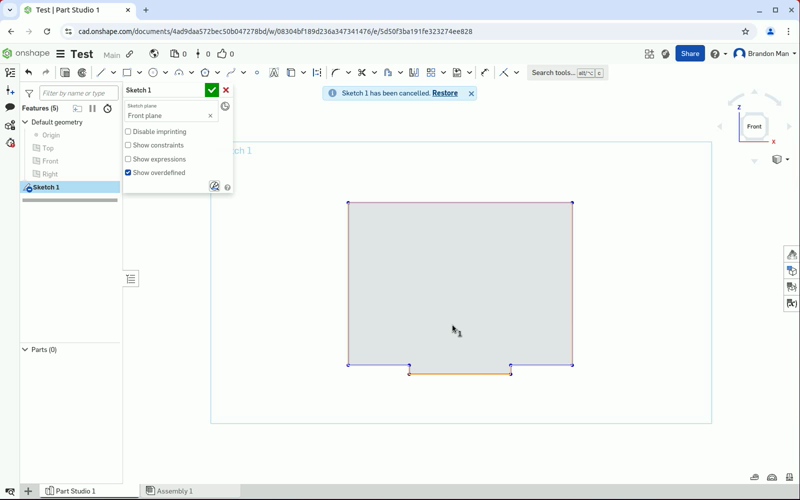
mouse_move(73, 352)
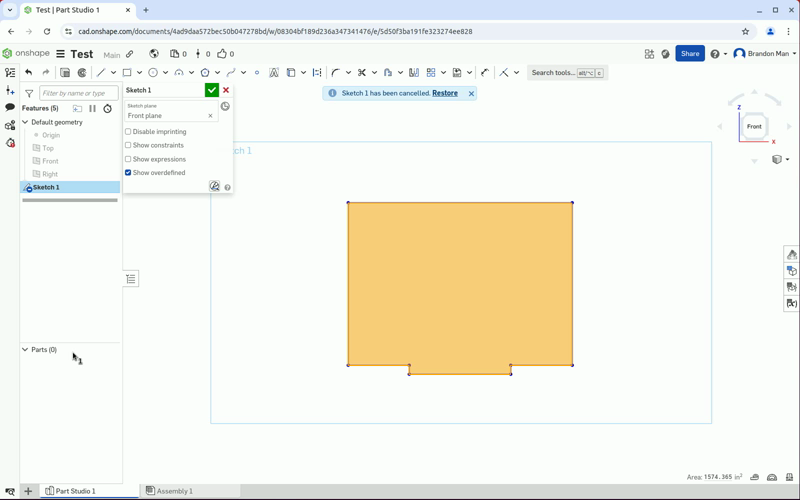
key(shift+y)
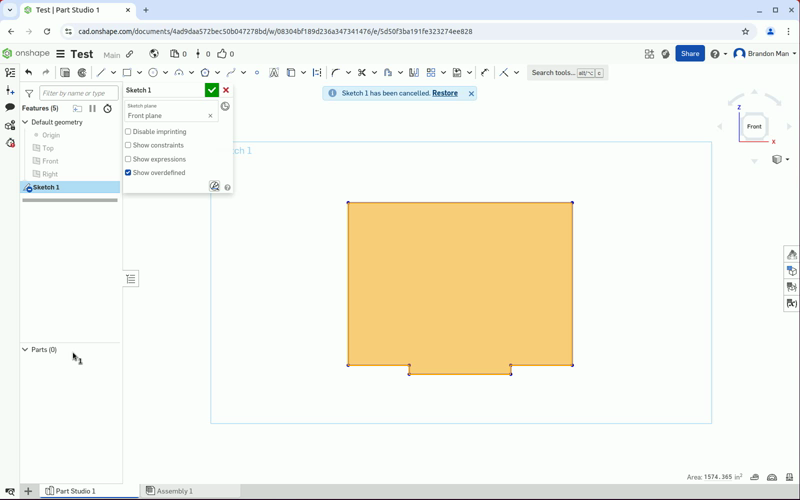
key(shift+e)
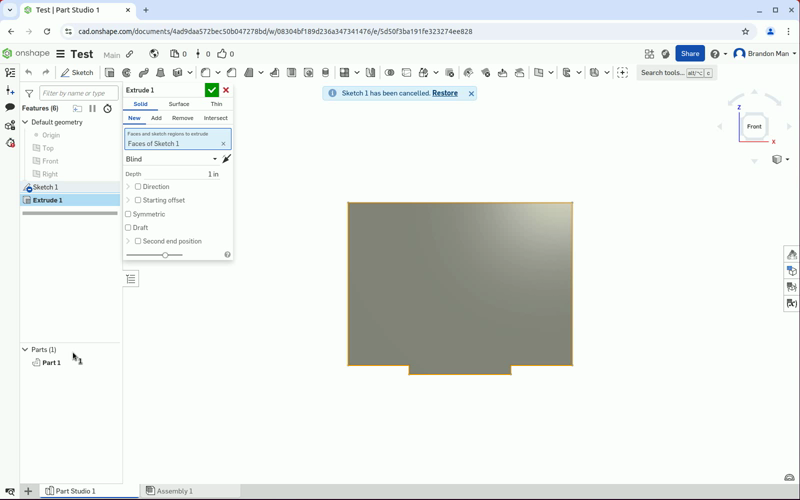
mouse_move(143, 106)
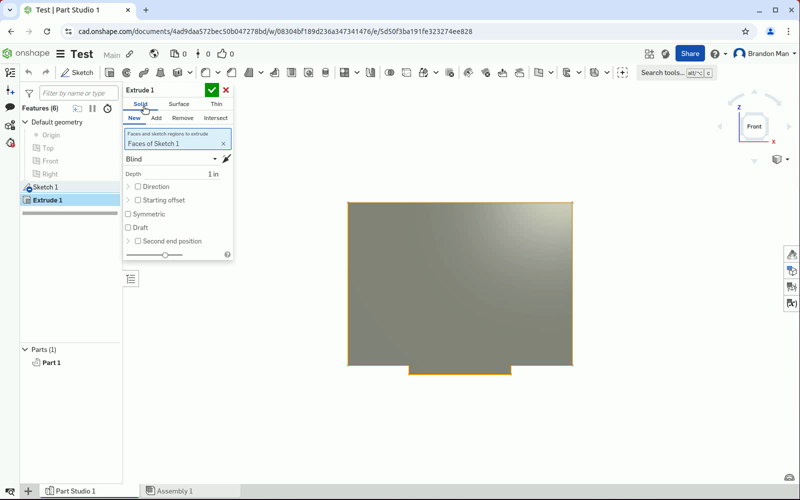
click(143, 106)
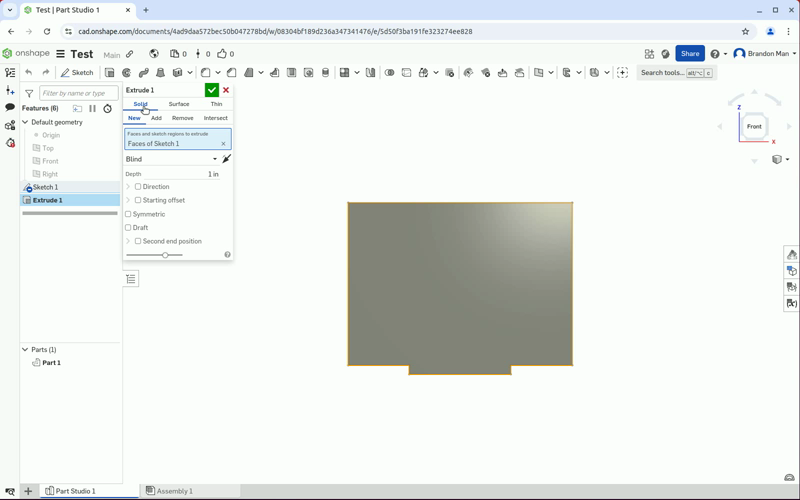
mouse_move(137, 120)
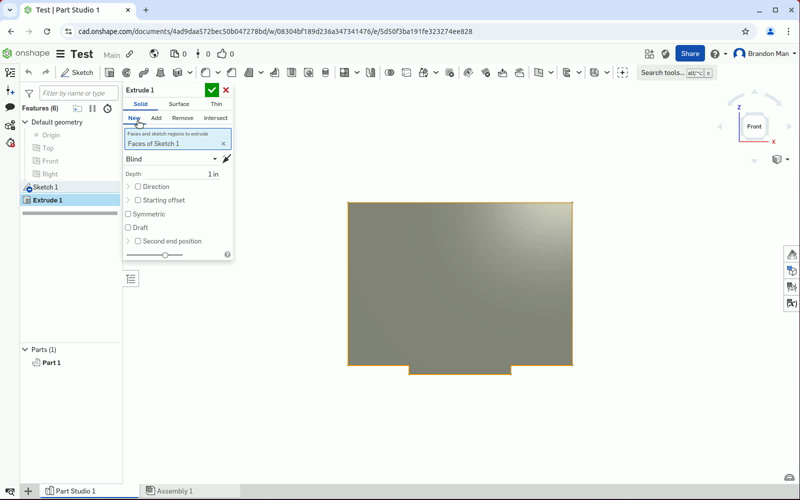
click(137, 120)
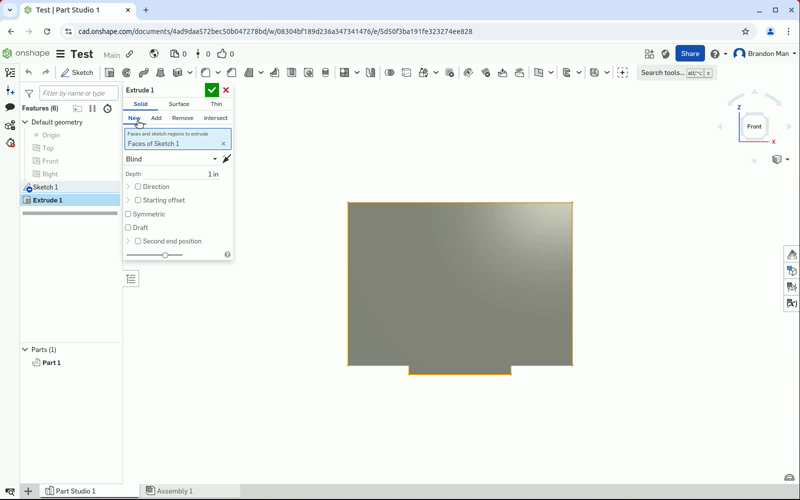
key(tab, 4)
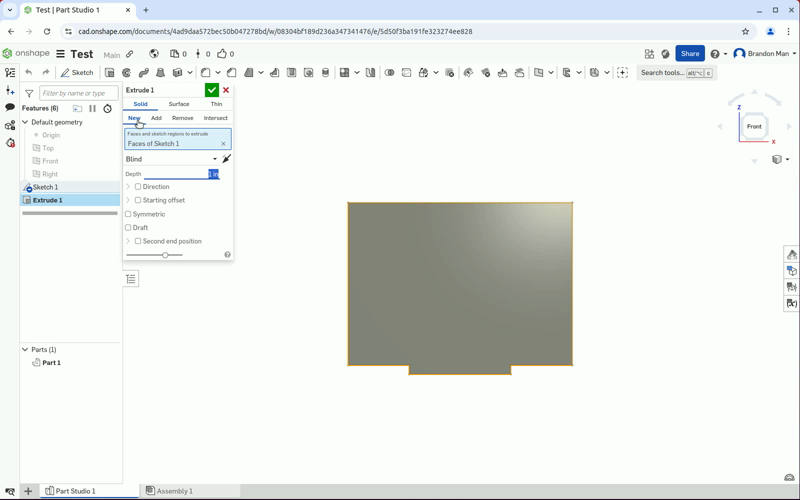
text(3.37)
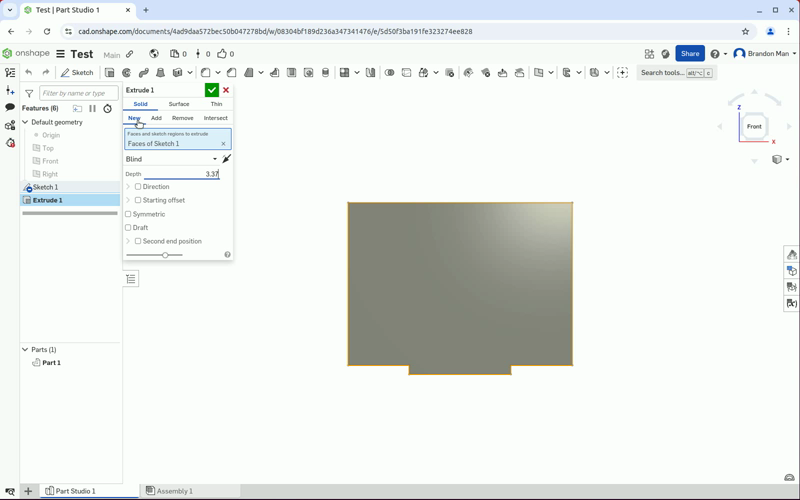
key(enter)
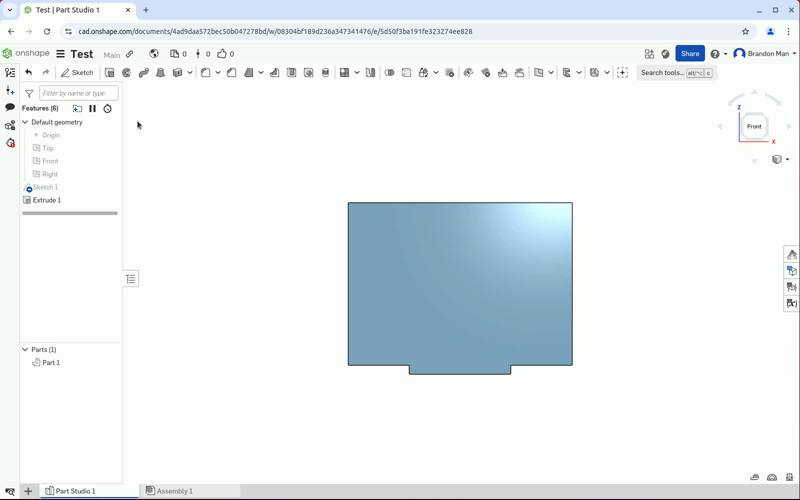
key(shift+h)
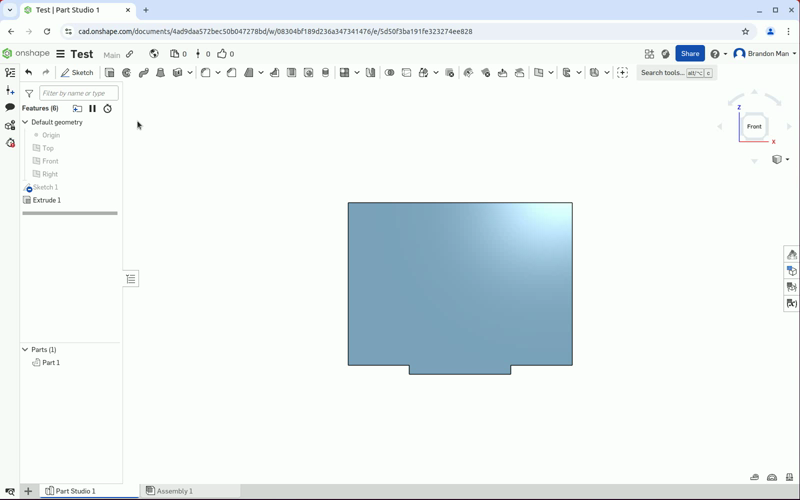
key(shift+h)
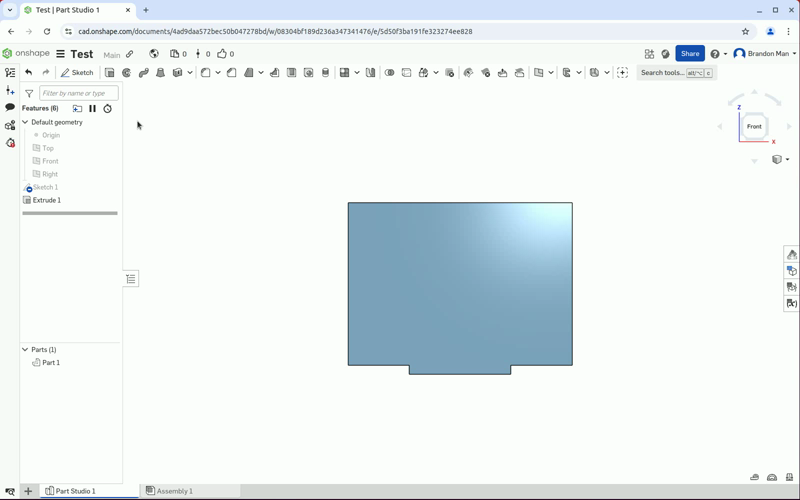
mouse_move(73, 189)
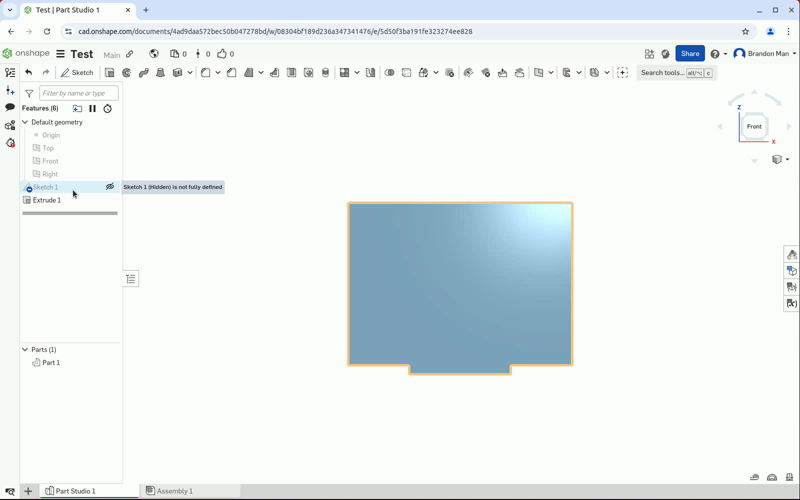
click(73, 189)
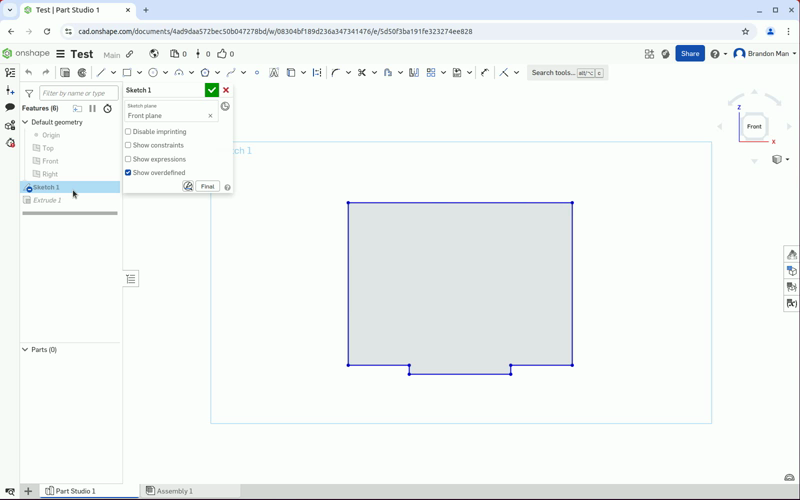
mouse_move(229, 92)
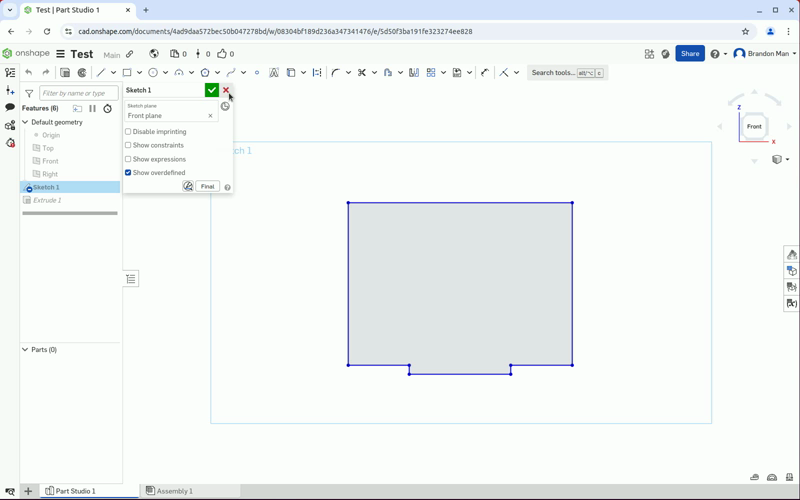
click(229, 92)
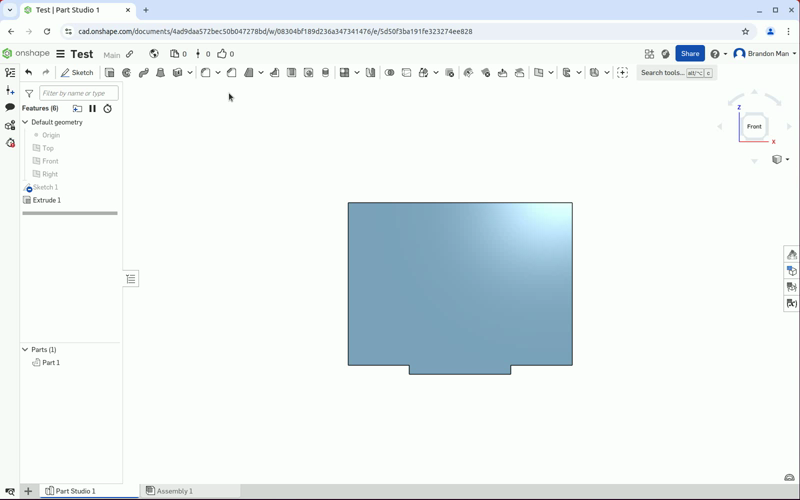
mouse_move(541, 75)
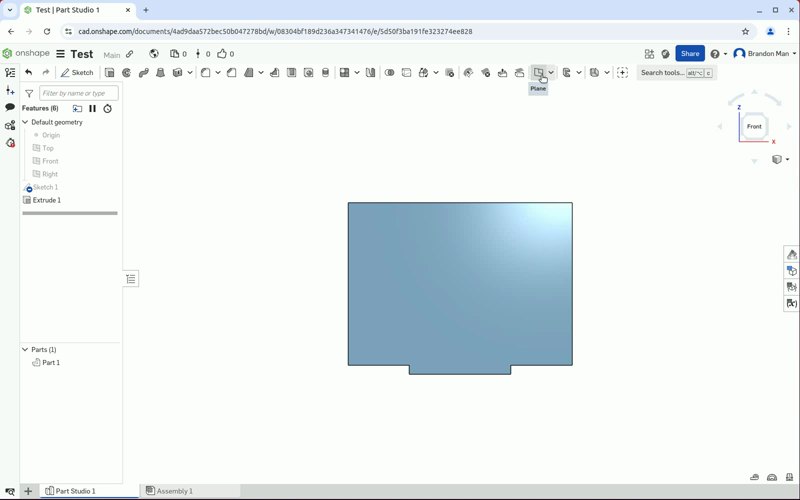
click(541, 75)
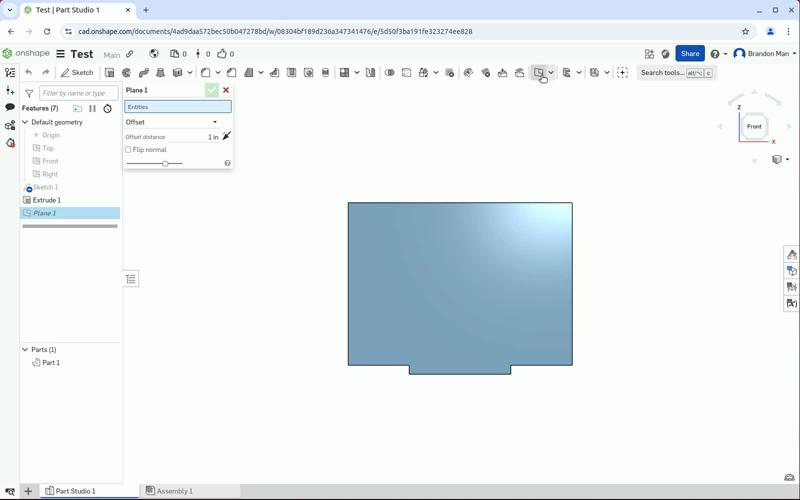
mouse_move(73, 163)
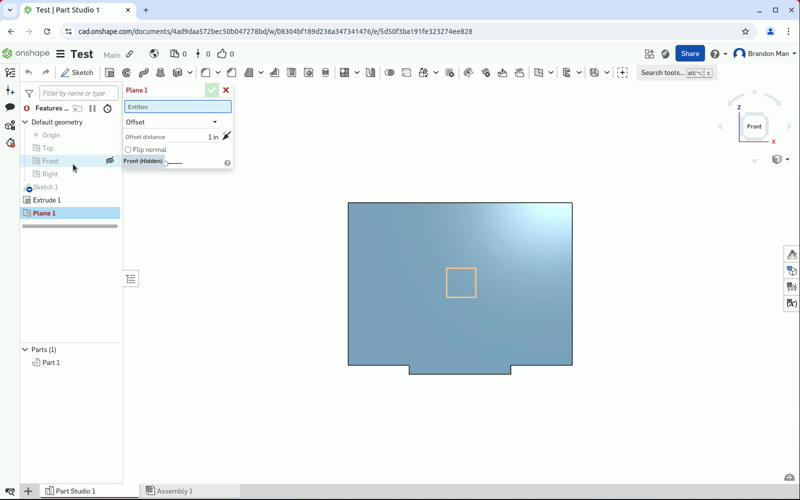
click(73, 163)
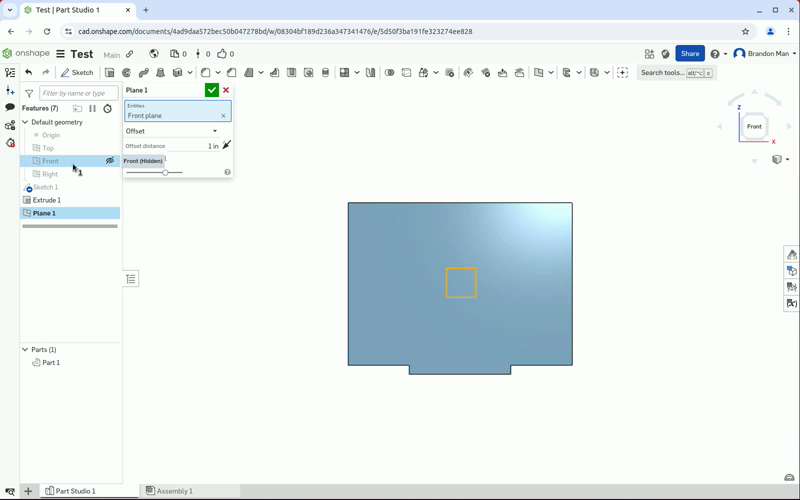
key(tab, 2)
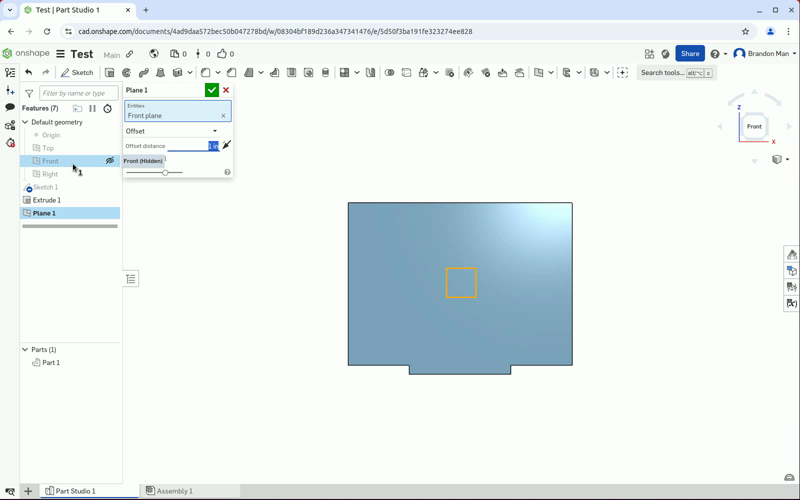
text(3.358)
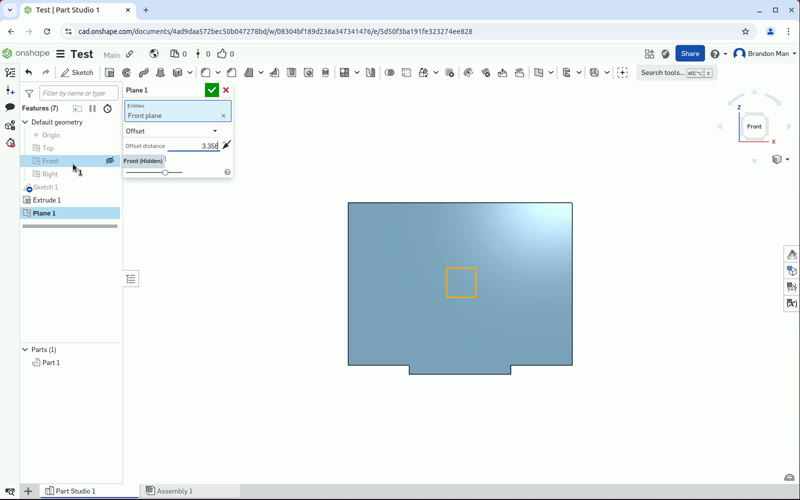
key(enter, 2)
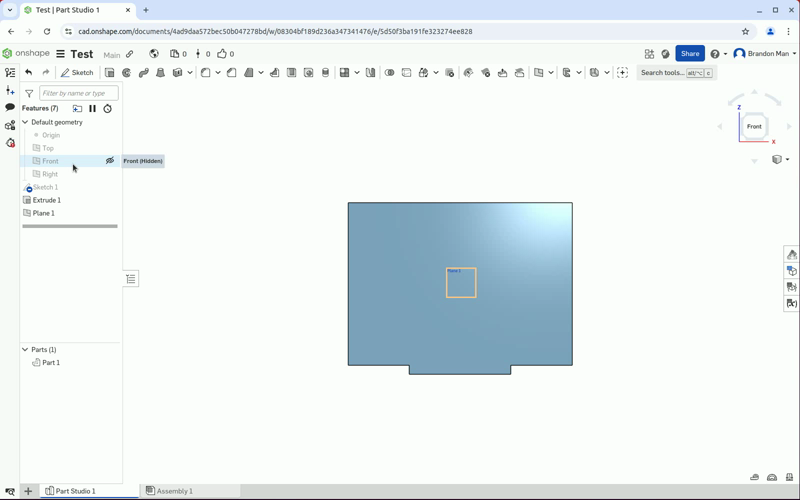
key(shift+s)
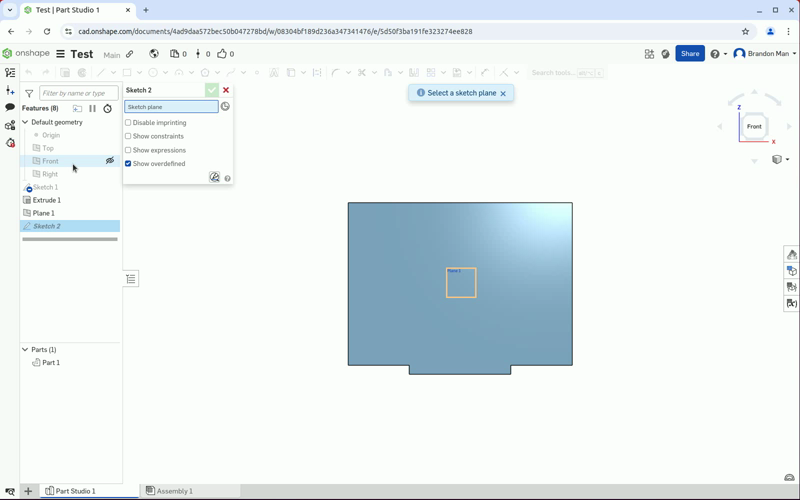
mouse_move(73, 215)
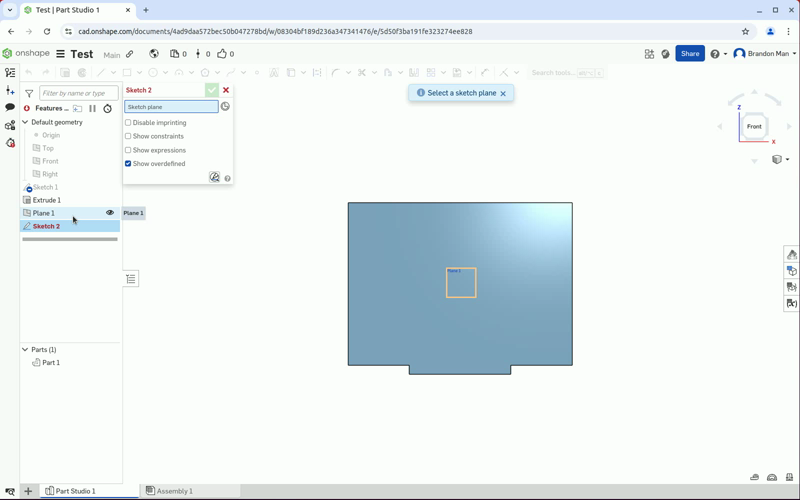
click(73, 215)
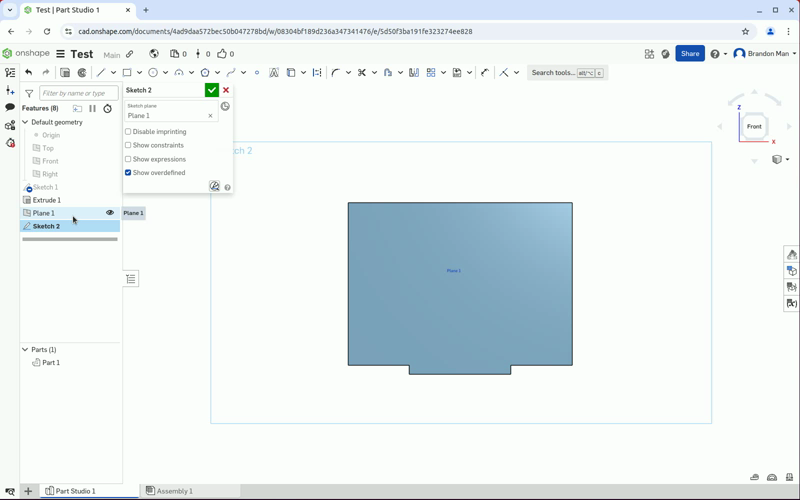
mouse_move(73, 352)
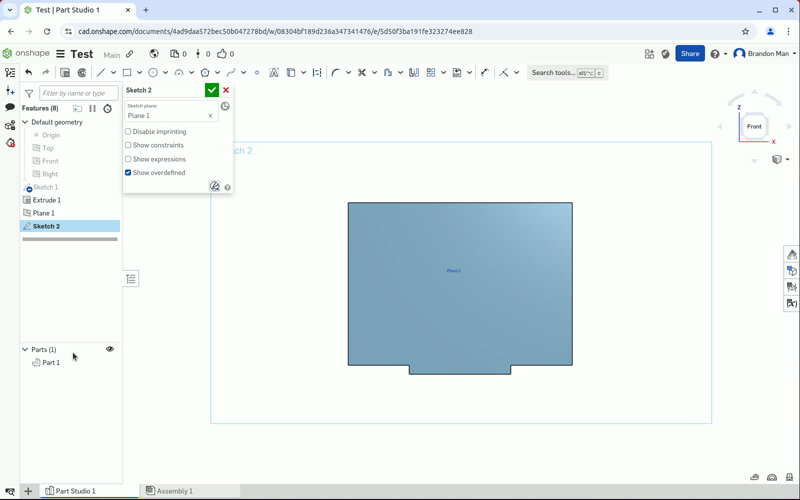
key(y)
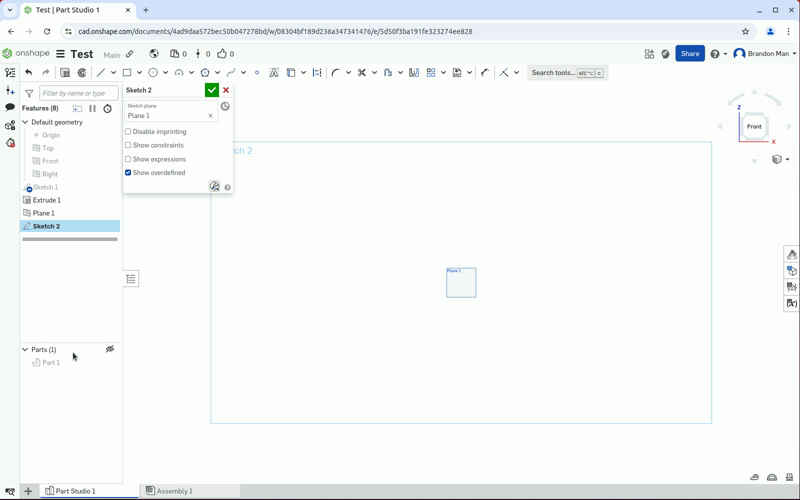
key(c)
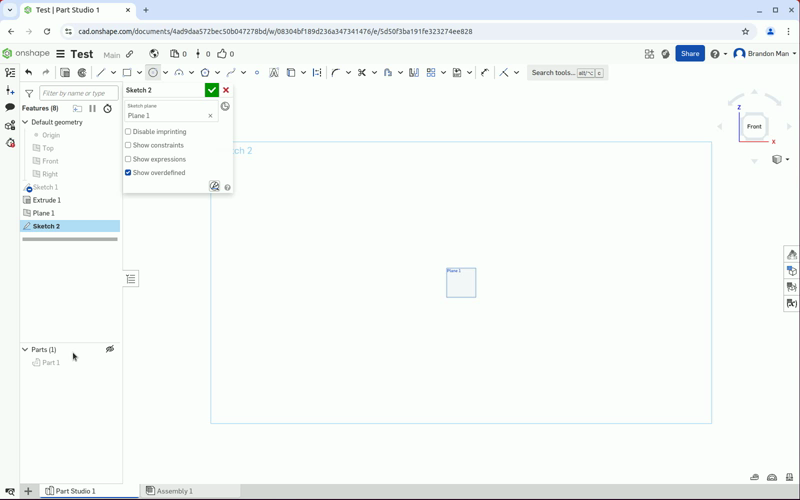
key_down(shift)
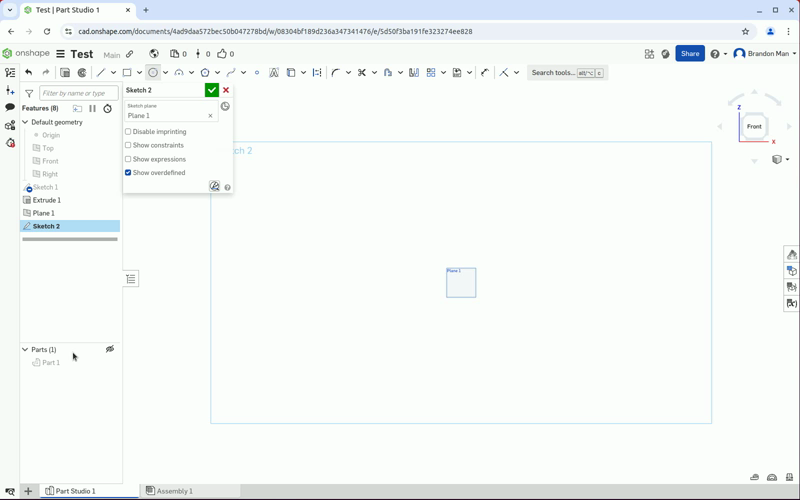
mouse_move(397, 249)
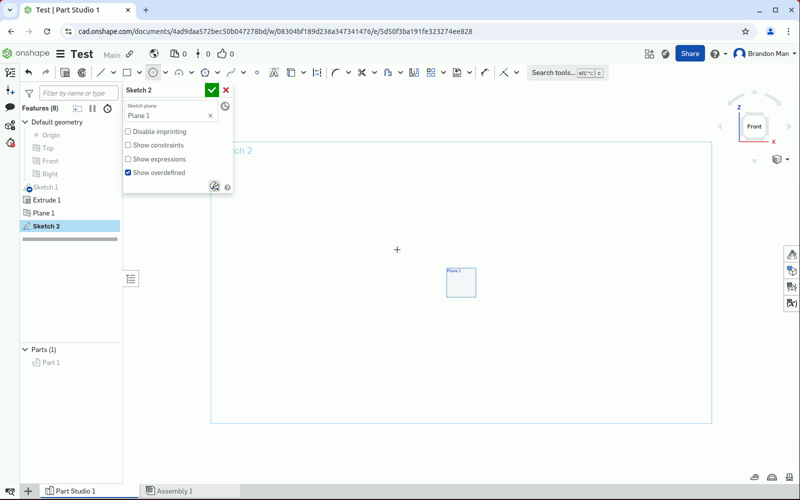
click(397, 249)
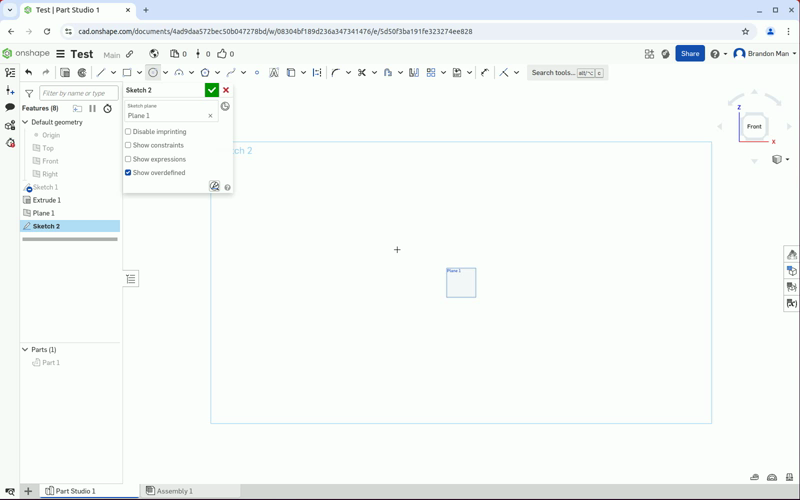
key_up(shift)
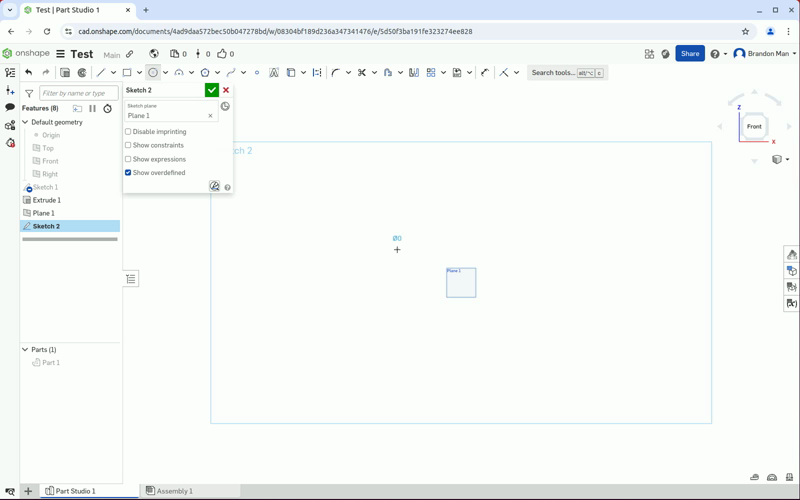
mouse_move(404, 249)
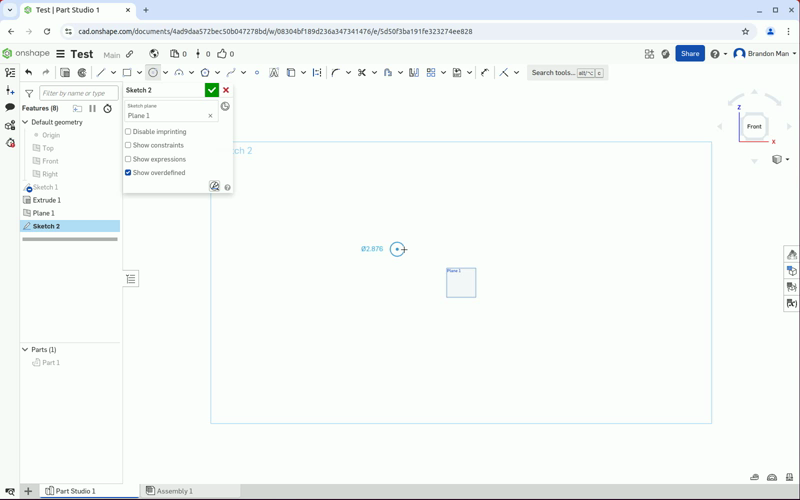
click(404, 249)
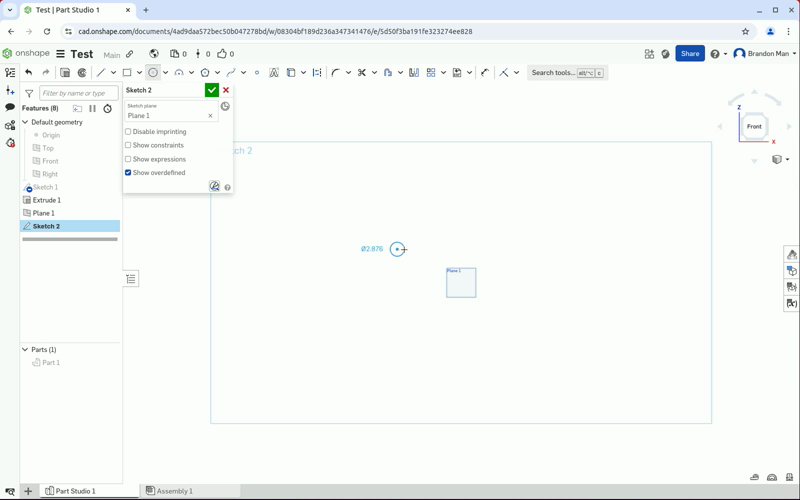
key(esc)
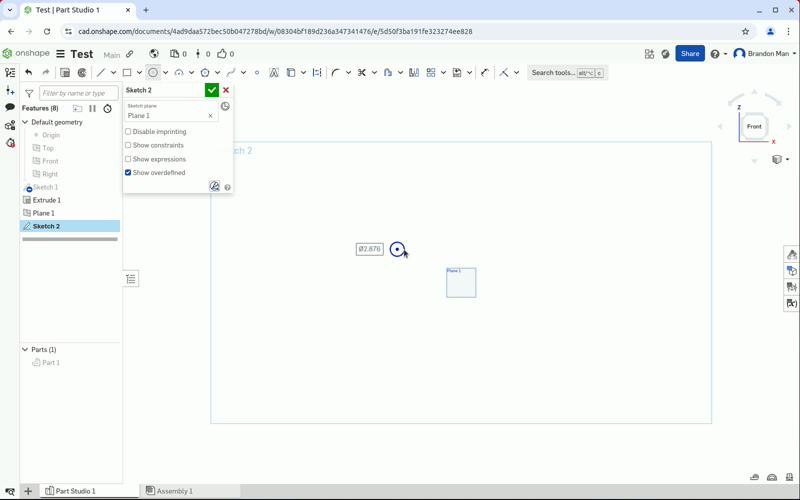
mouse_move(392, 249)
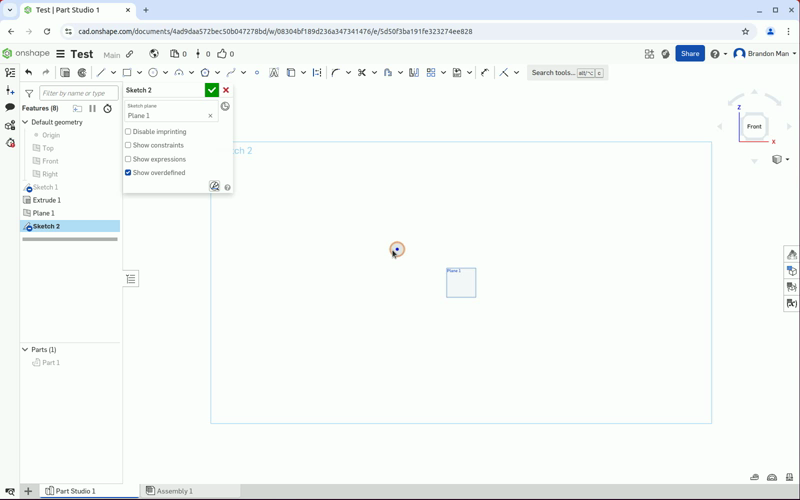
scroll(6)
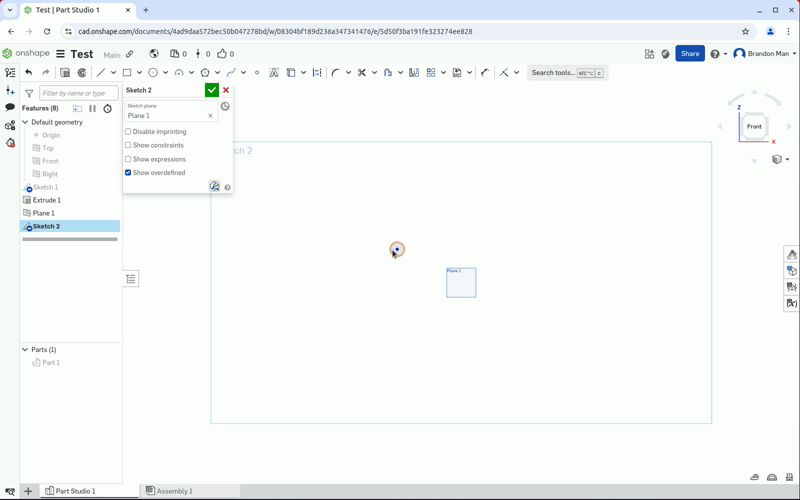
scroll(6)
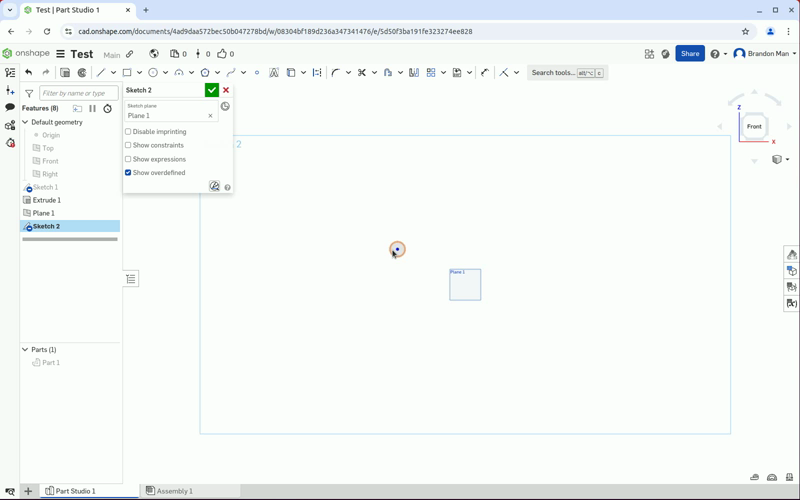
scroll(6)
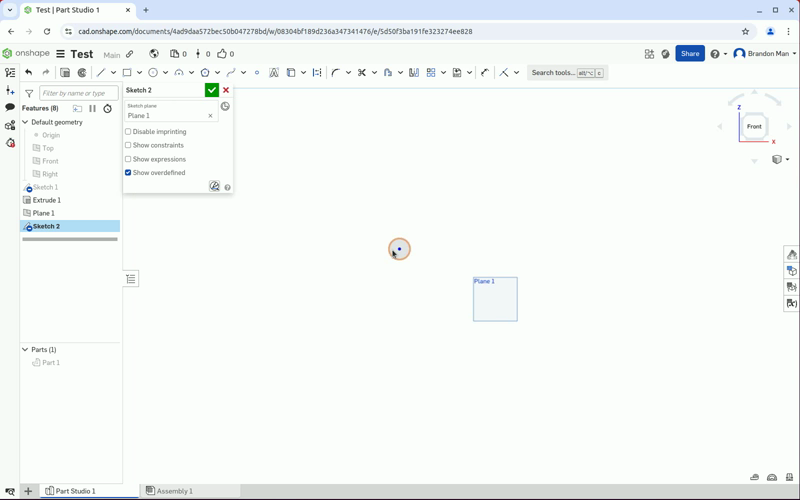
scroll(6)
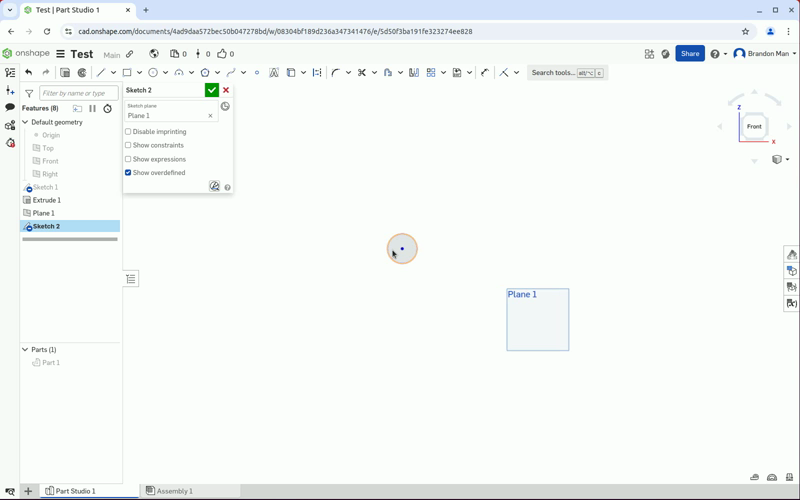
scroll(6)
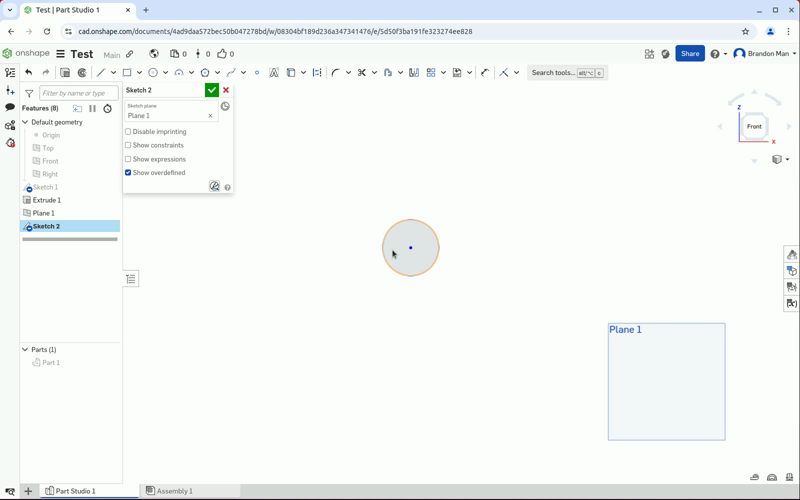
scroll(6)
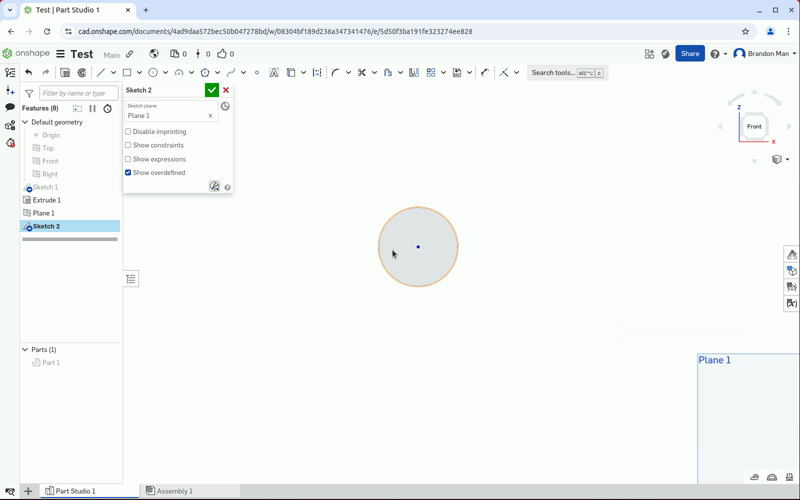
scroll(6)
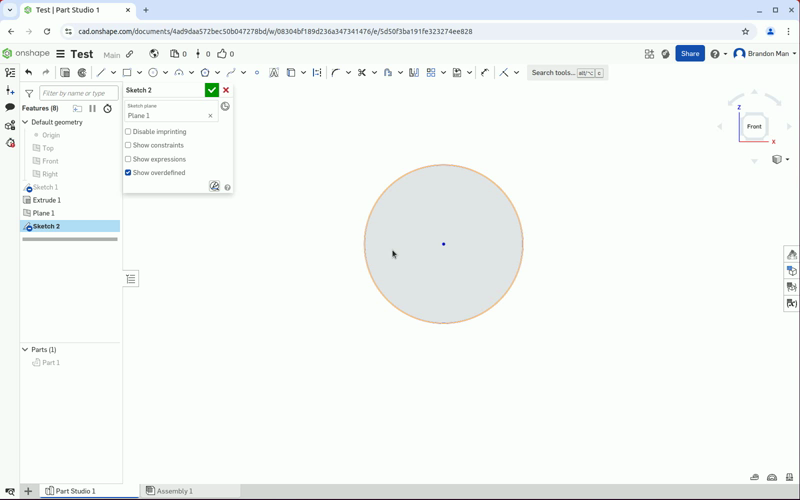
click(392, 249)
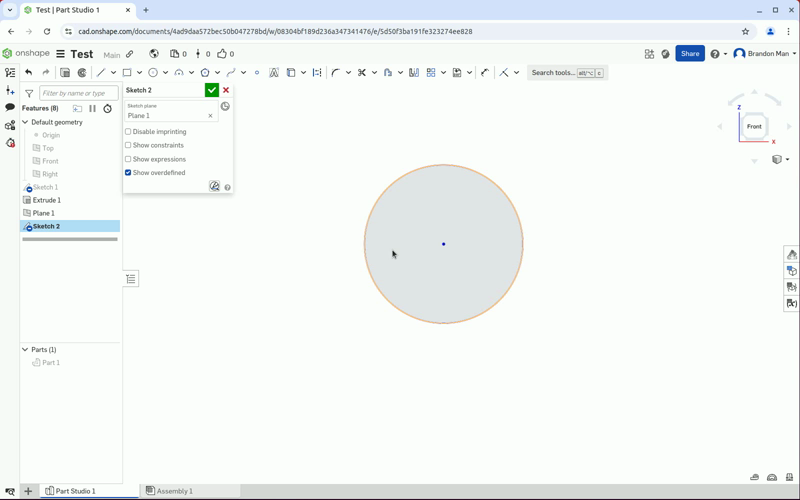
scroll(-6)
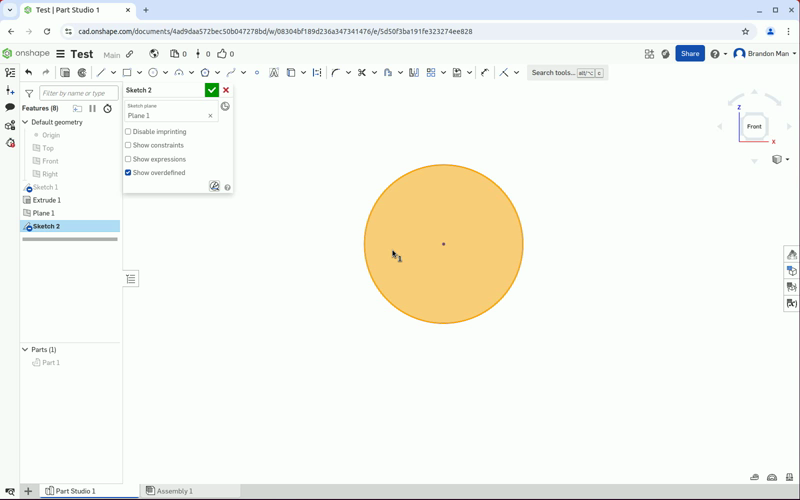
scroll(-6)
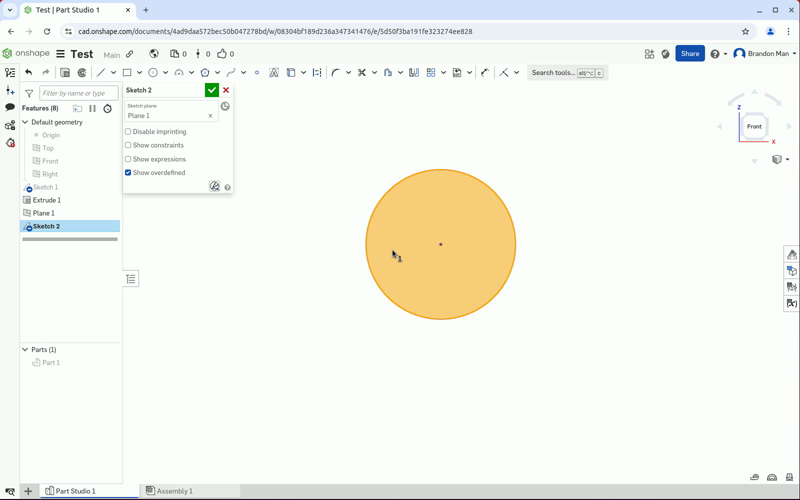
scroll(-6)
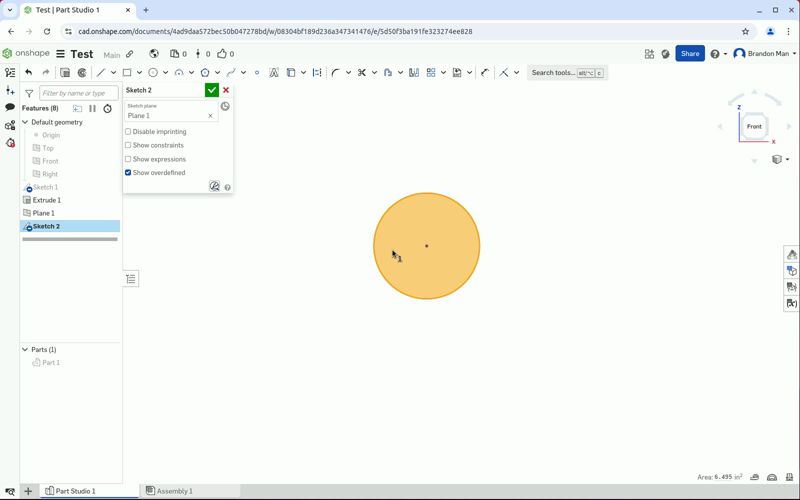
scroll(-6)
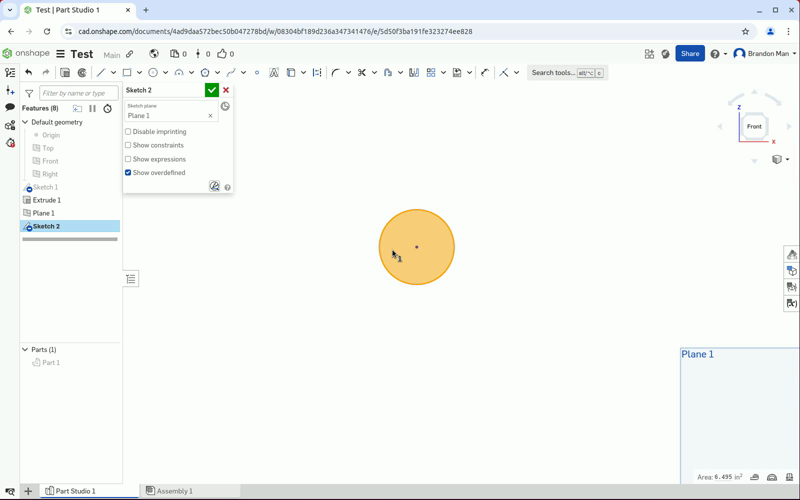
scroll(-6)
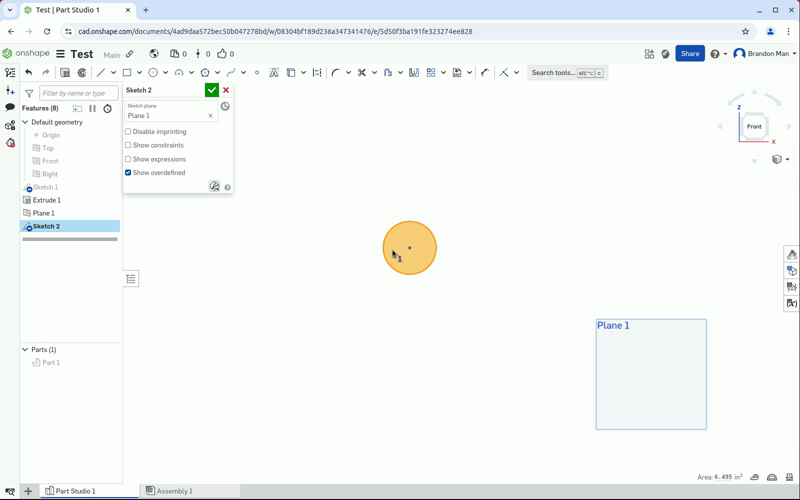
scroll(-6)
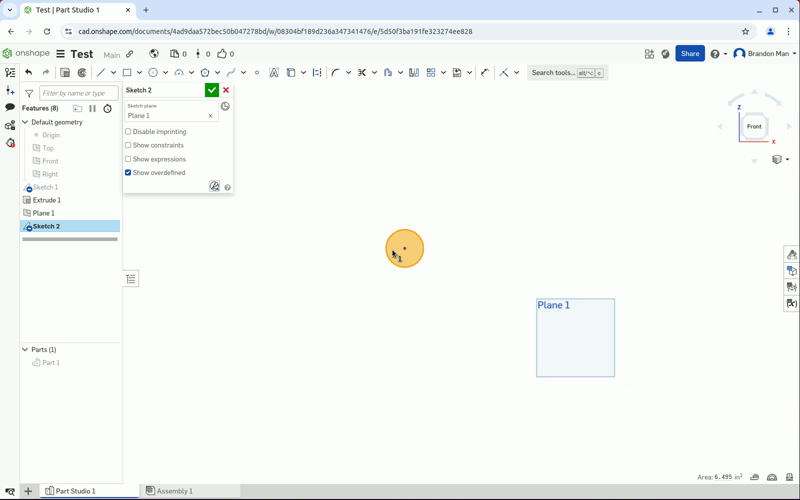
scroll(-6)
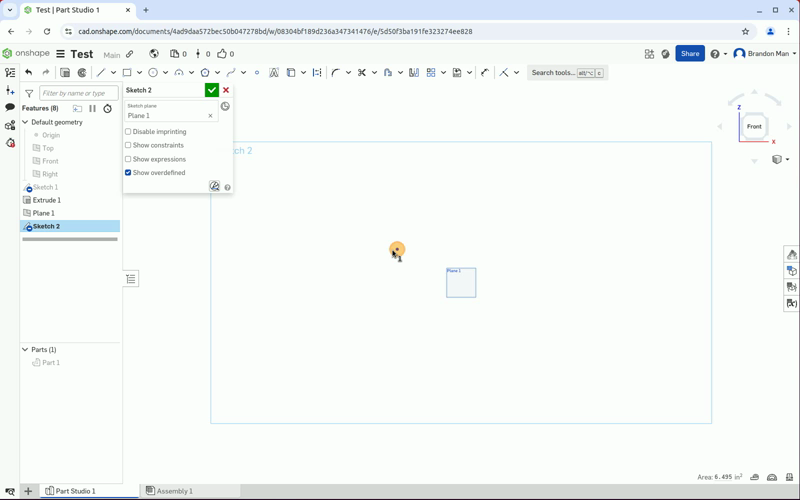
mouse_move(73, 352)
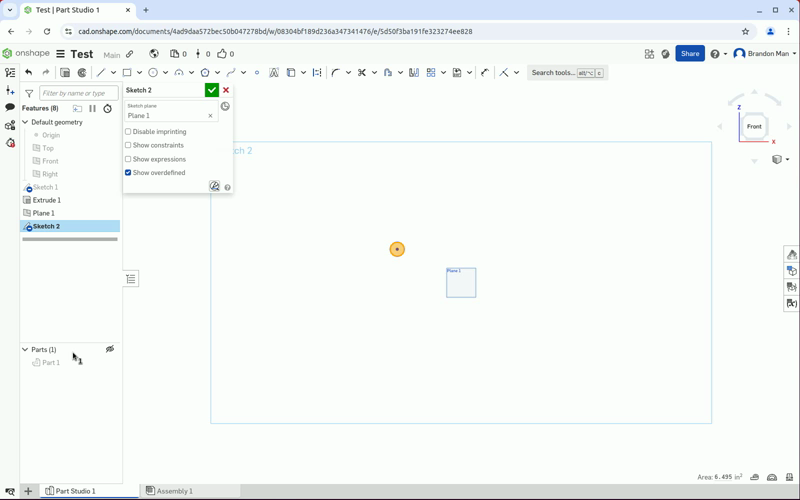
key(shift+y)
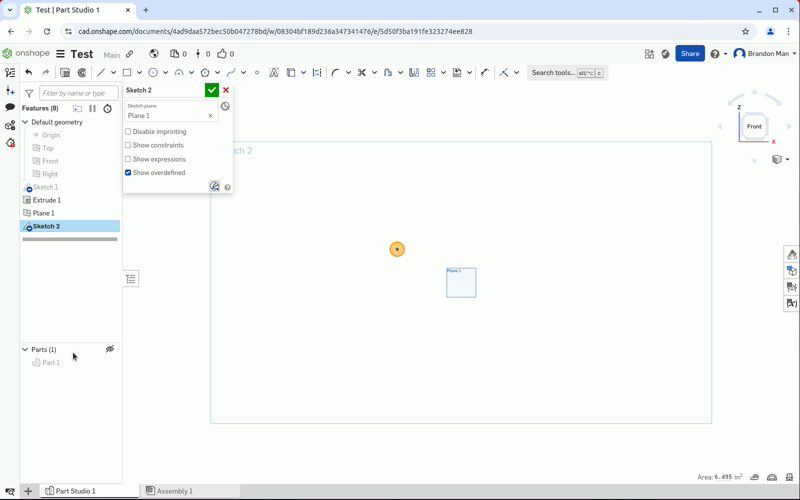
key(shift+e)
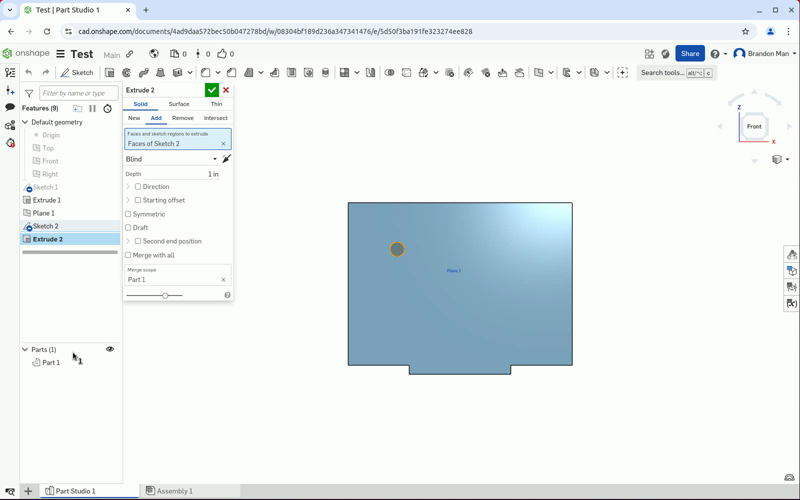
mouse_move(143, 106)
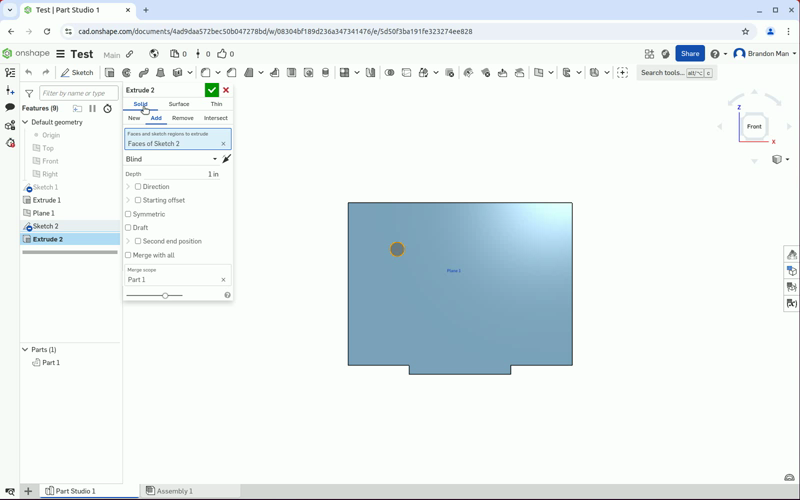
click(143, 106)
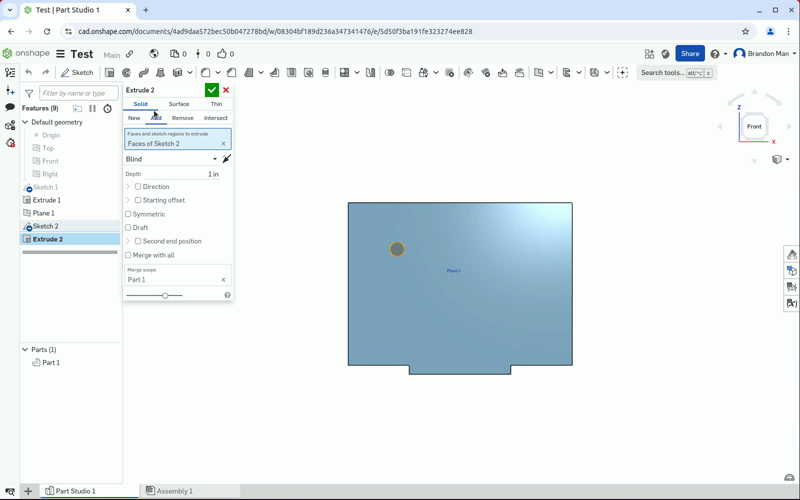
mouse_move(186, 120)
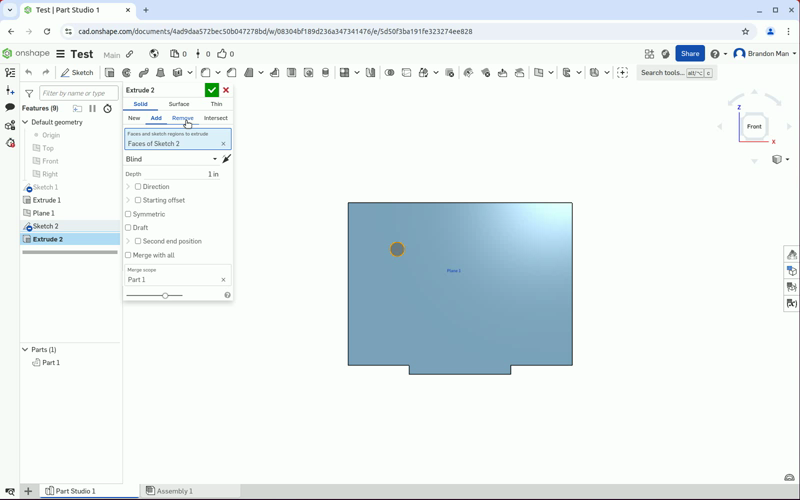
click(186, 120)
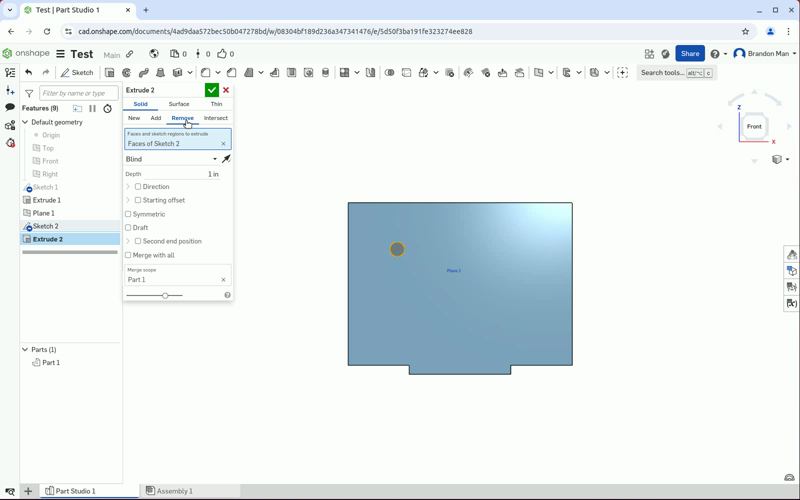
key(tab, 4)
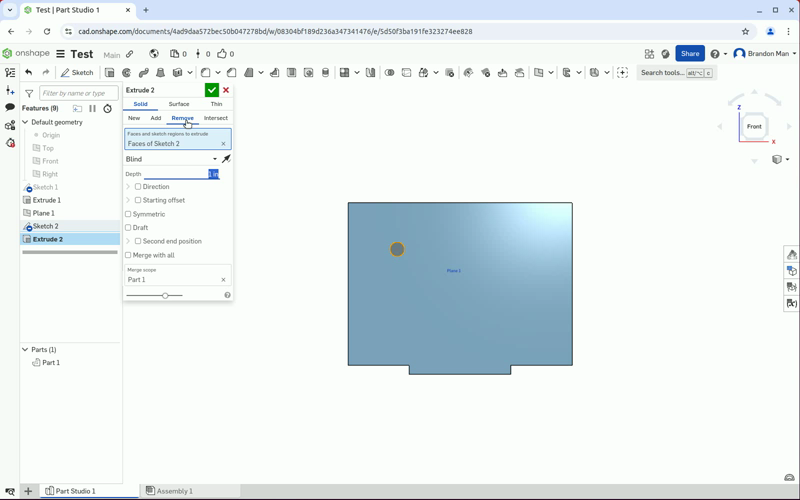
text(16.609)
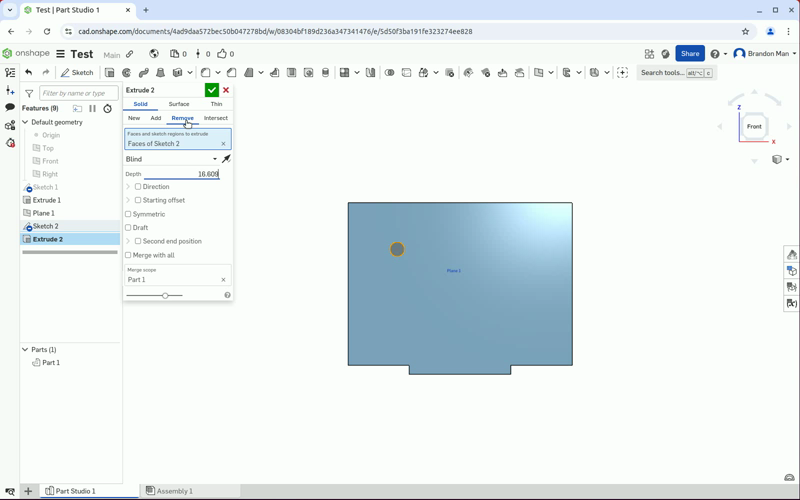
key(tab, 6)
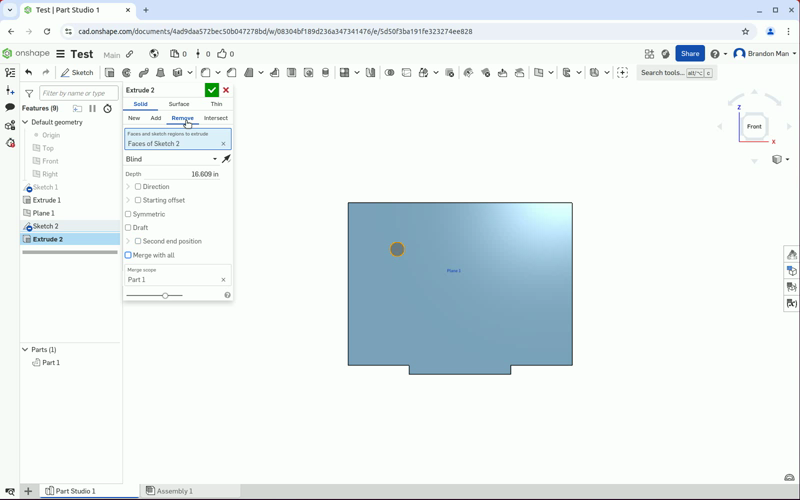
key(space)
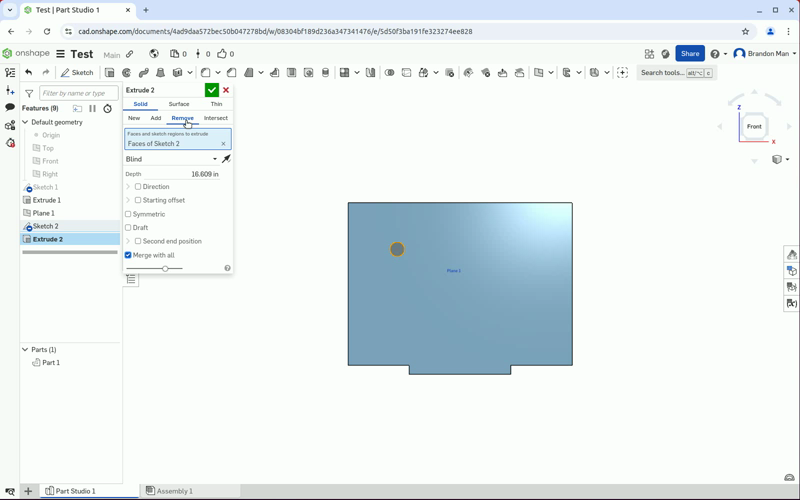
key(enter)
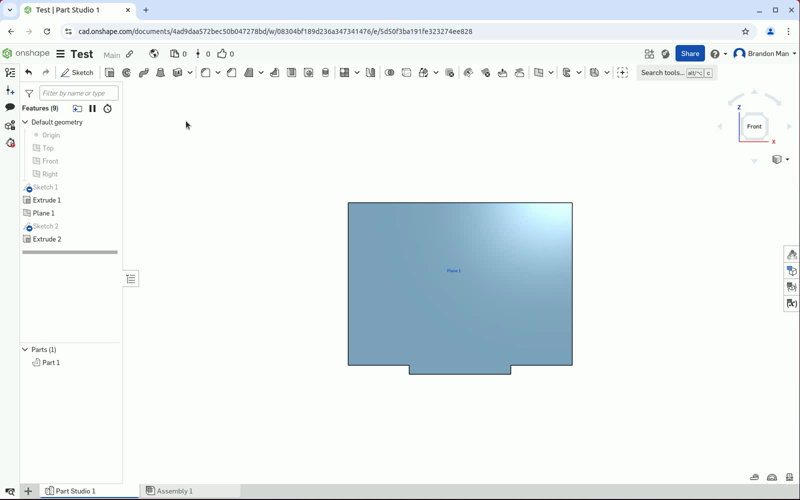
key(shift+h)
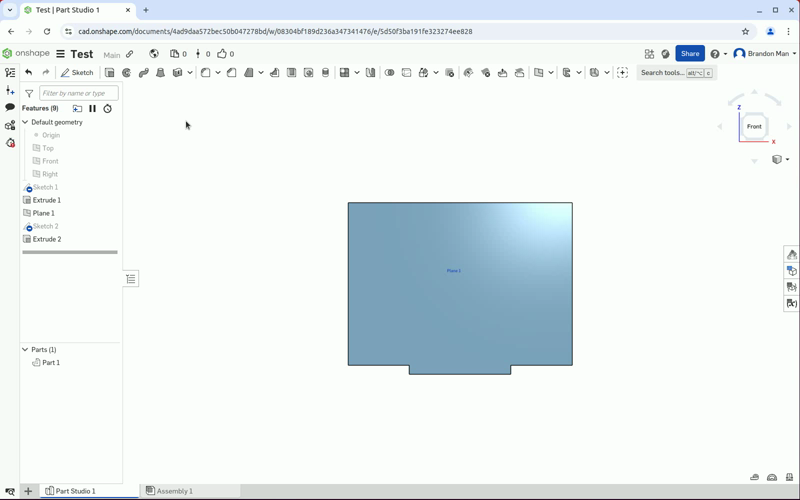
key(shift+h)
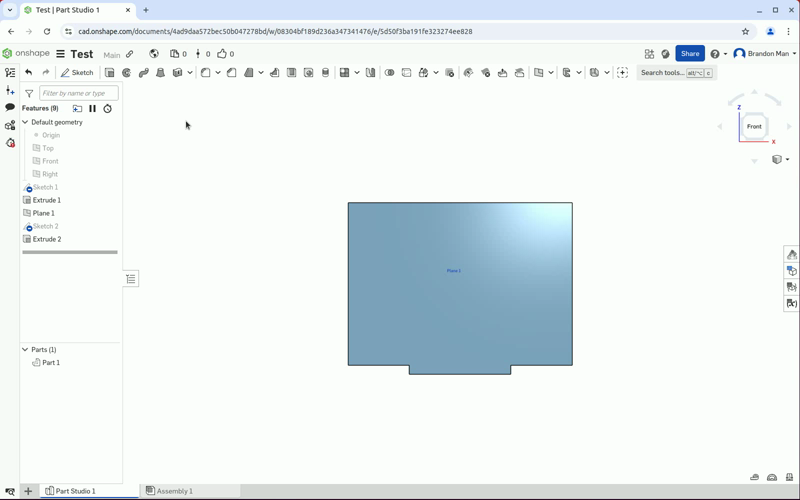
mouse_move(73, 189)
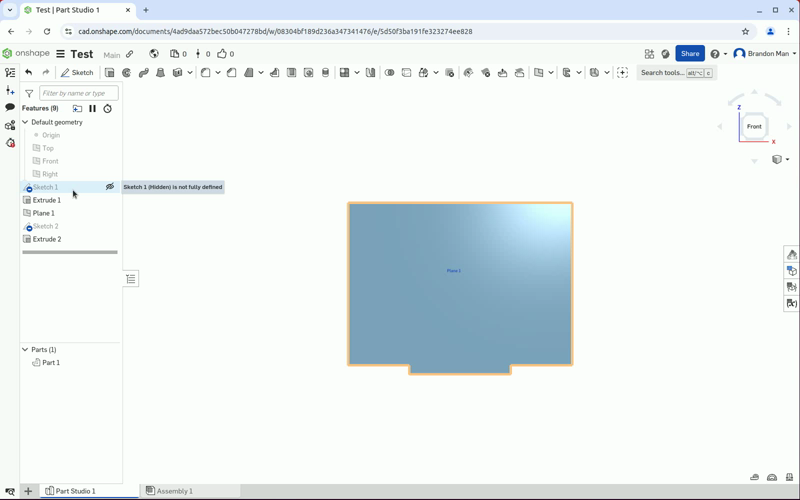
click(73, 189)
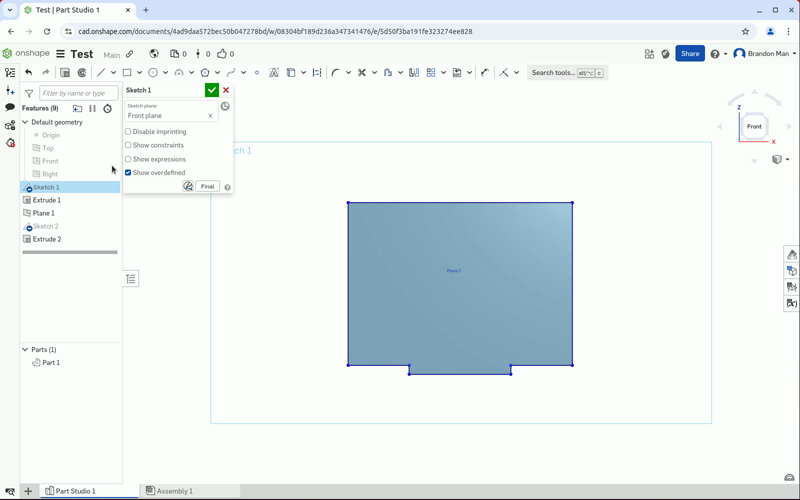
mouse_move(229, 92)
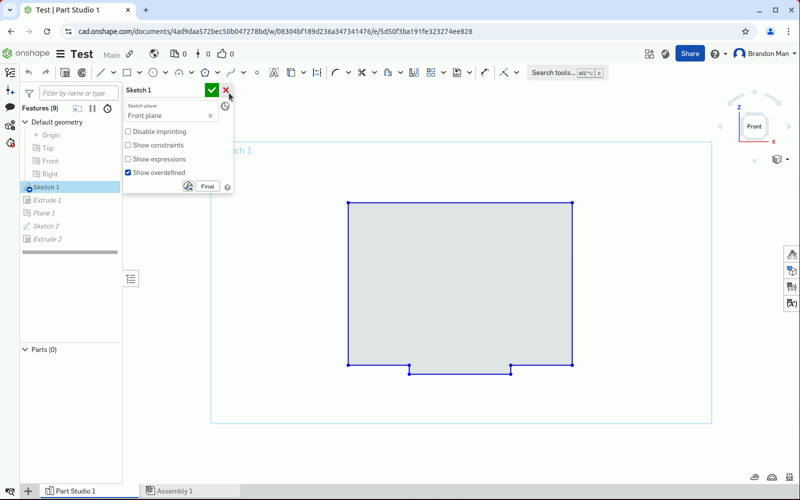
click(229, 92)
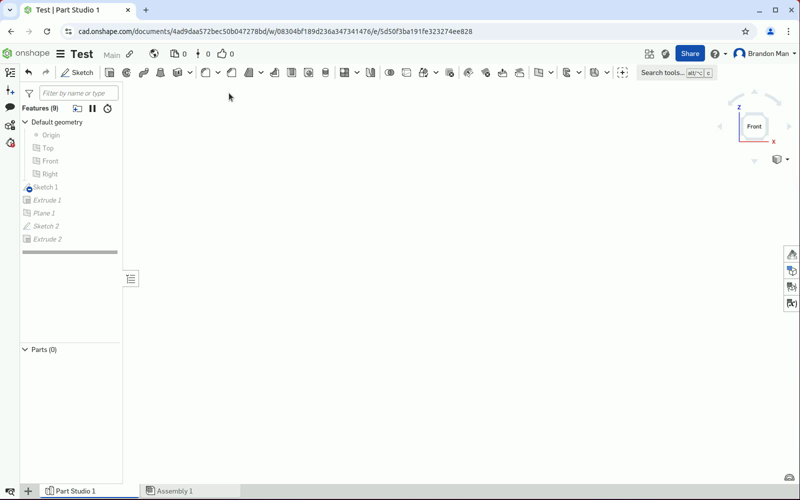
key(shift+s)
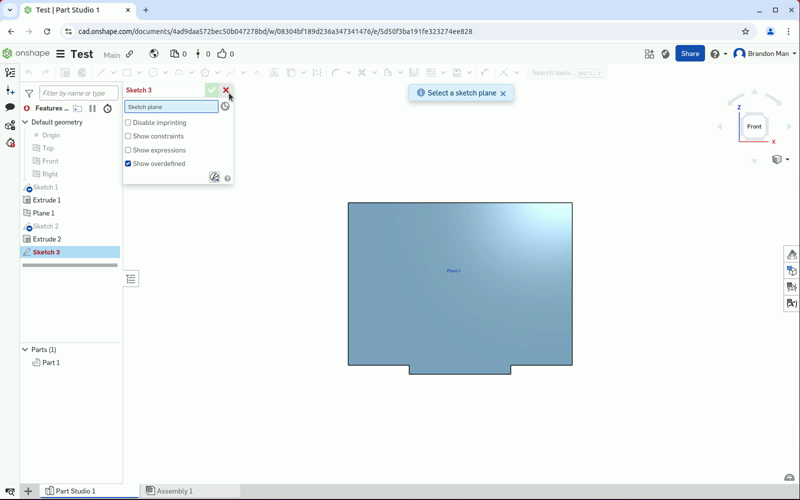
mouse_move(73, 215)
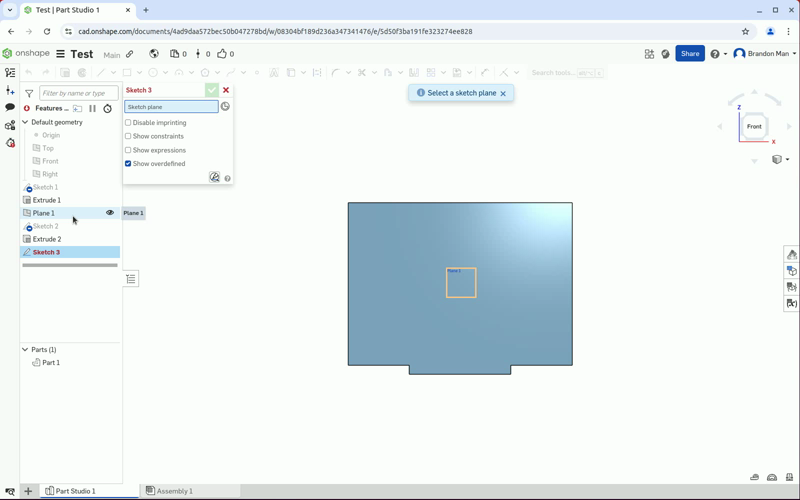
click(73, 215)
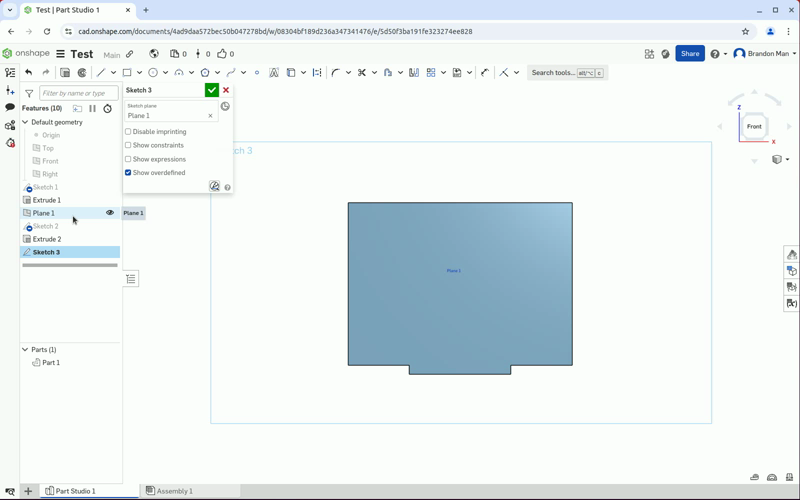
mouse_move(73, 352)
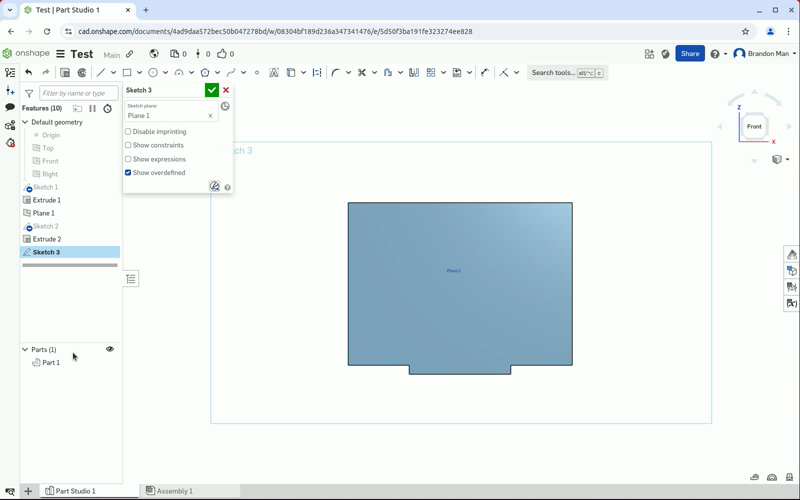
key(y)
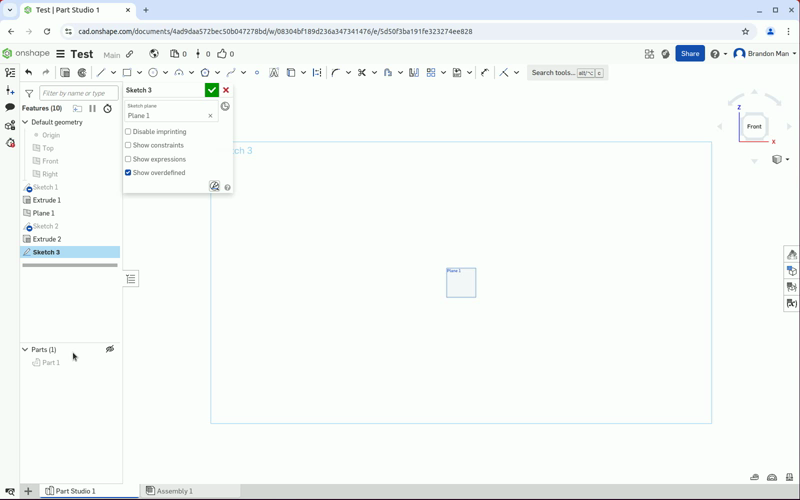
key(c)
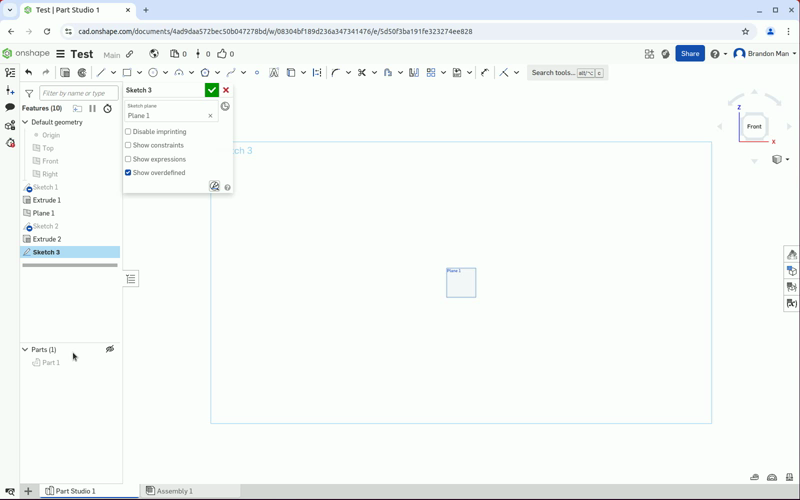
key_down(shift)
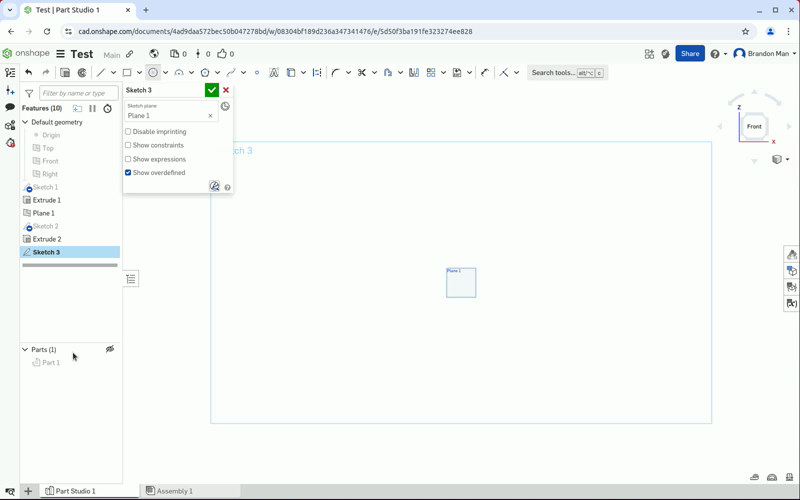
mouse_move(525, 249)
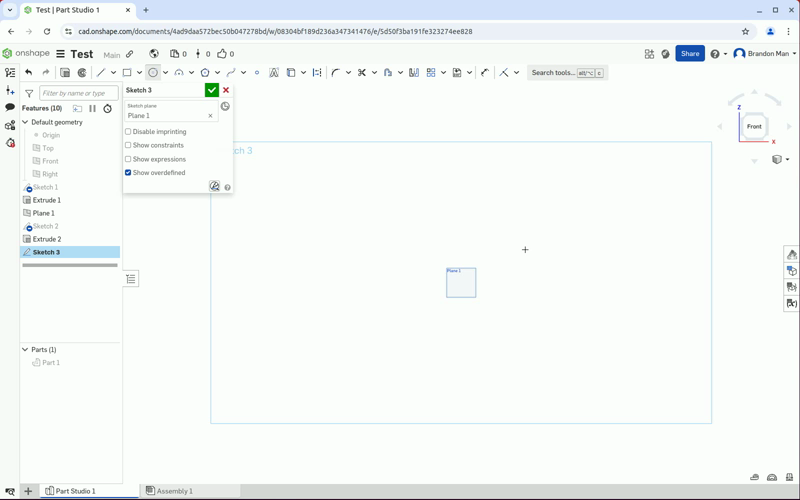
click(525, 249)
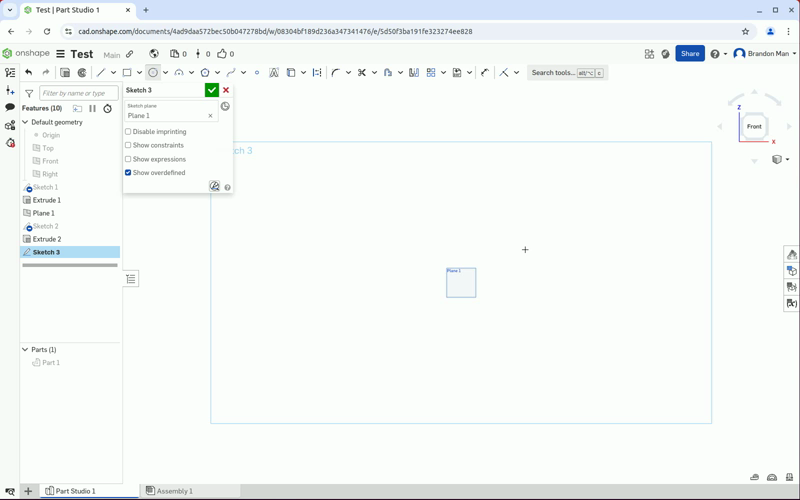
key_up(shift)
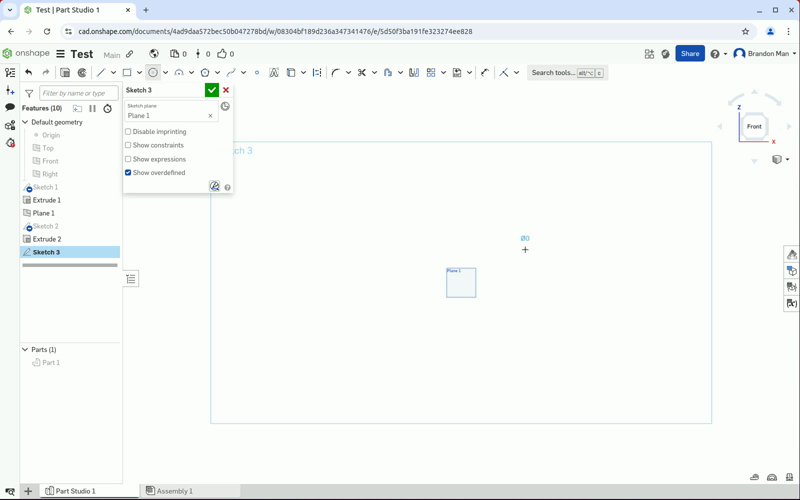
mouse_move(532, 249)
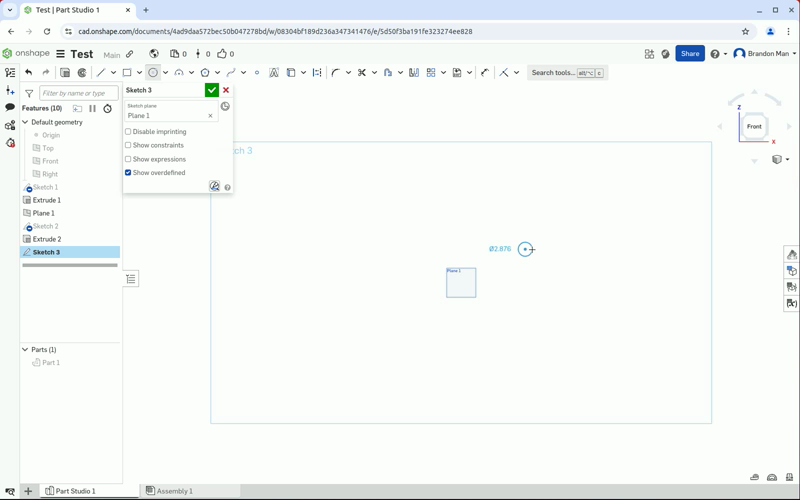
click(532, 249)
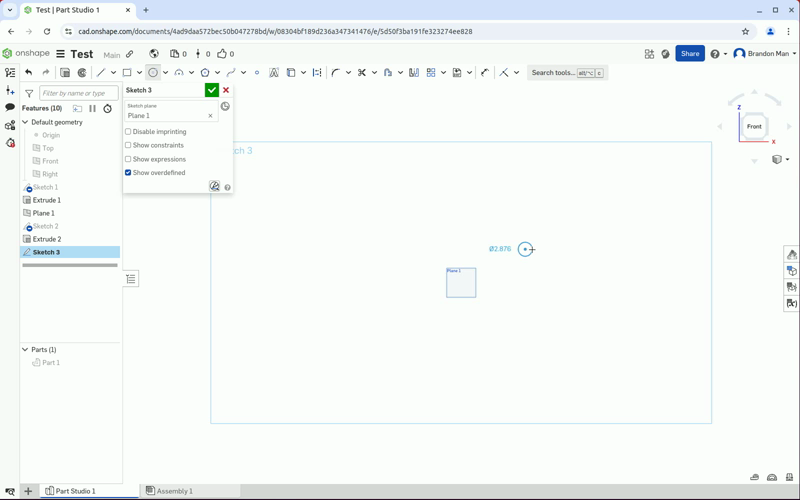
key(esc)
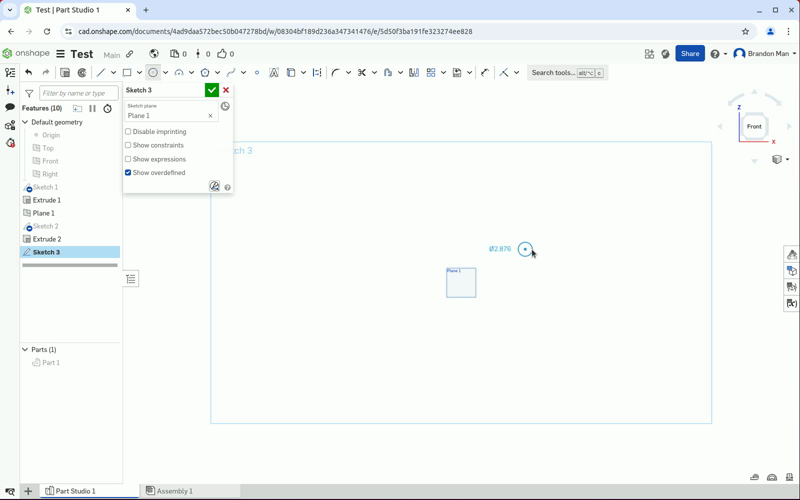
mouse_move(526, 248)
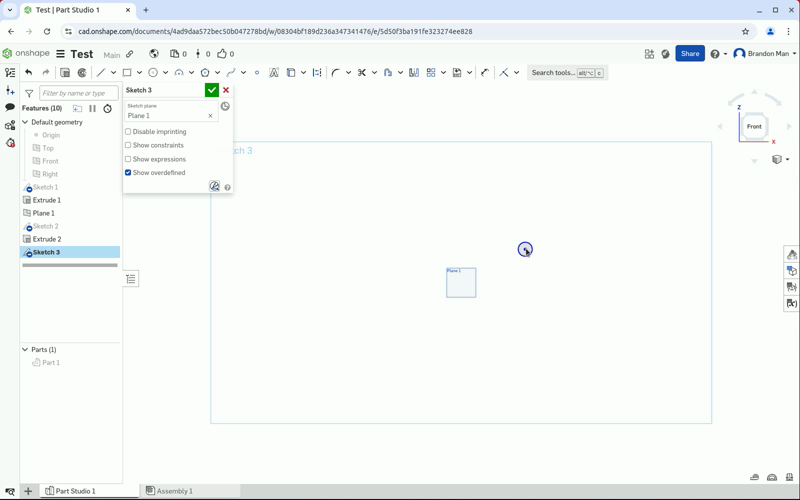
scroll(6)
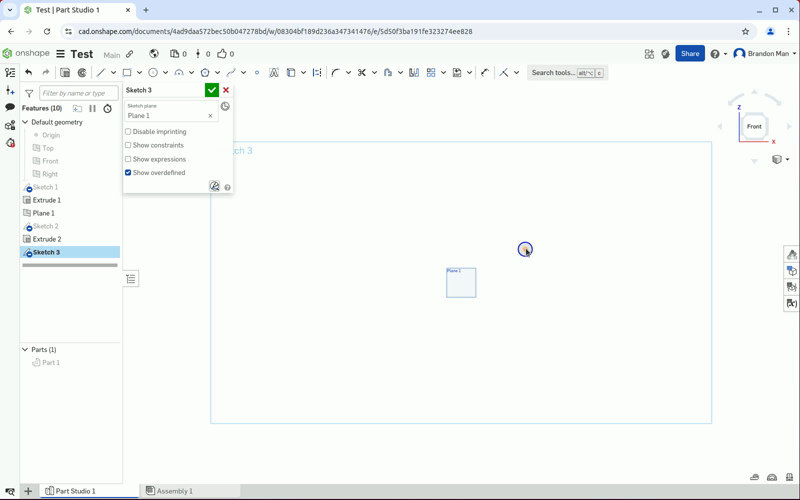
scroll(6)
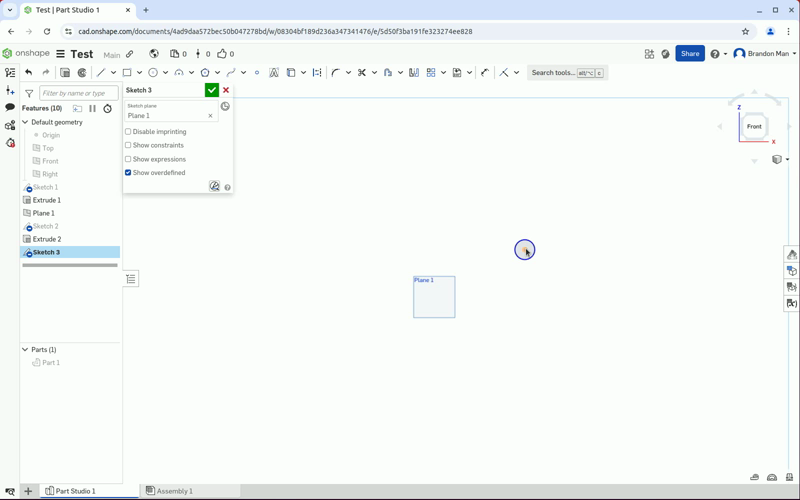
scroll(6)
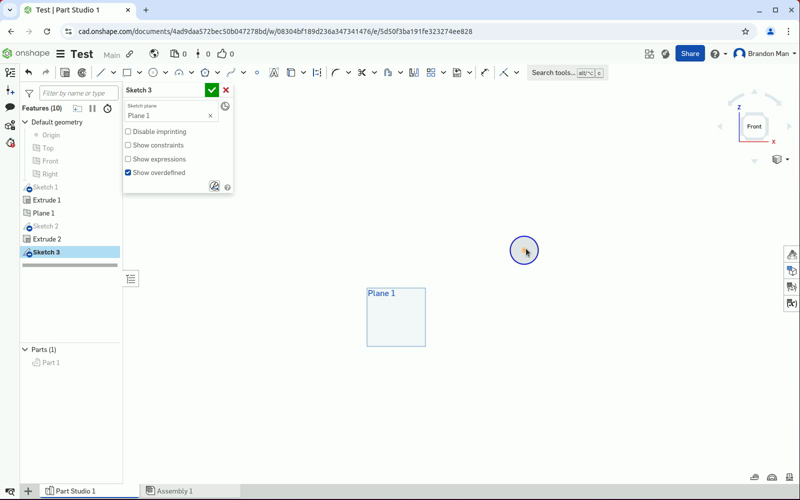
scroll(6)
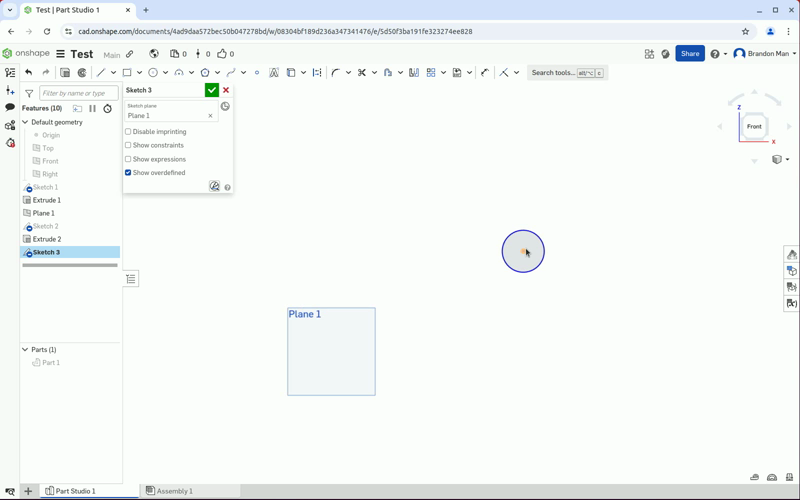
scroll(6)
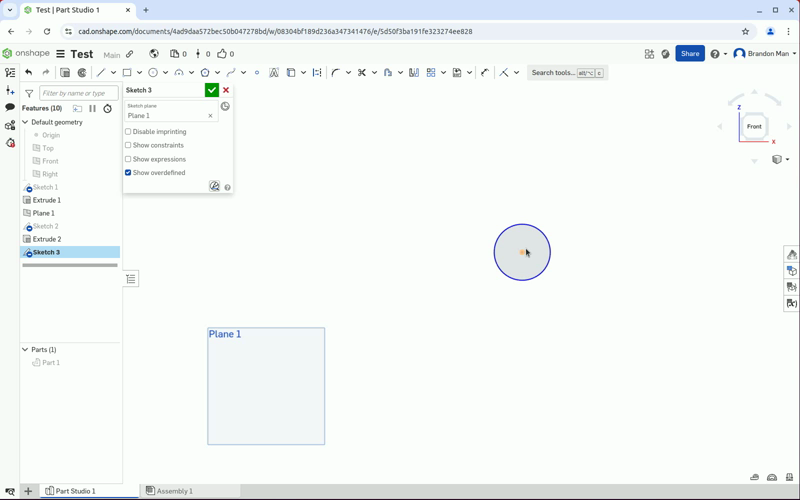
scroll(6)
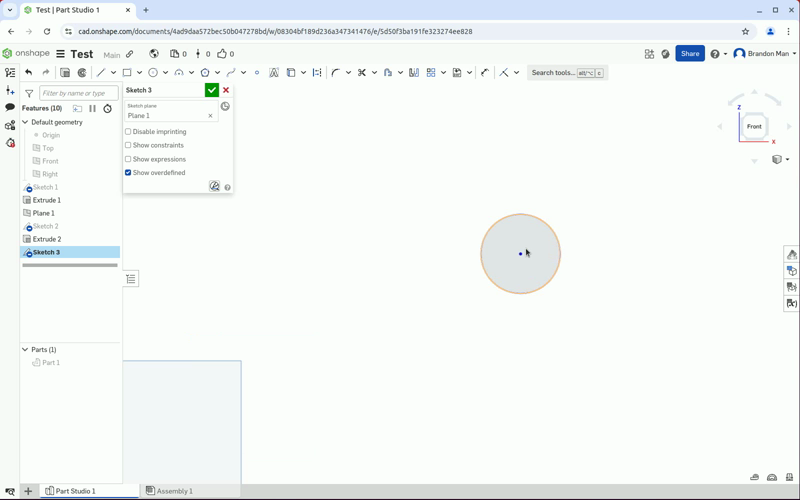
scroll(6)
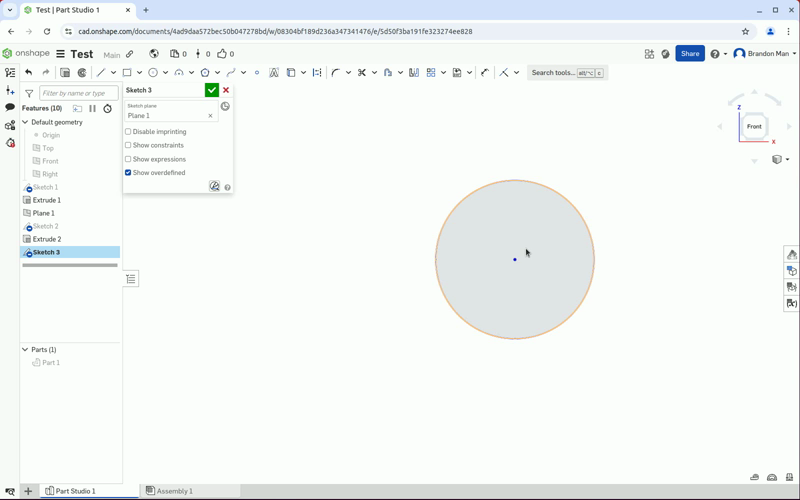
click(526, 248)
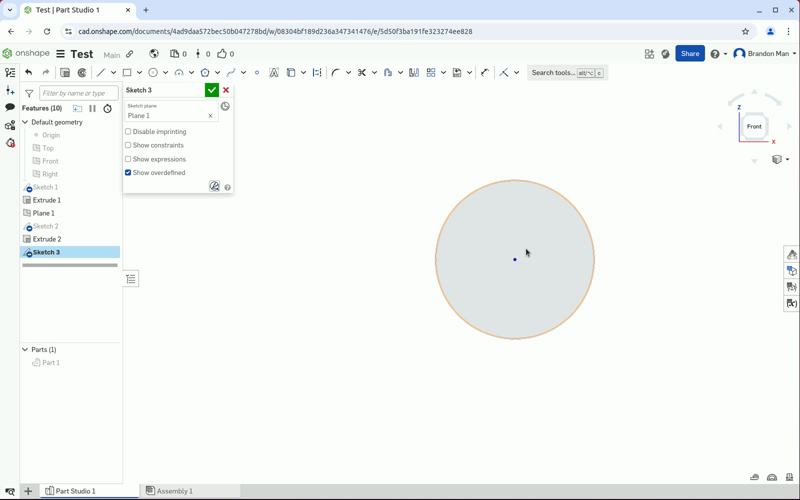
scroll(-6)
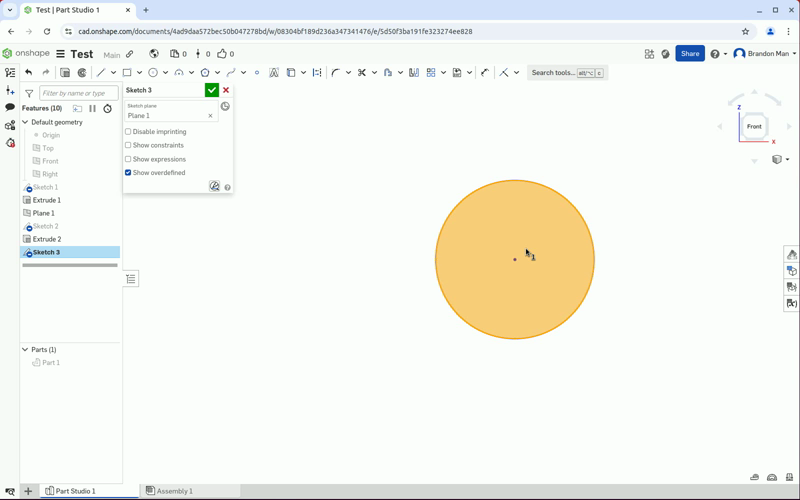
scroll(-6)
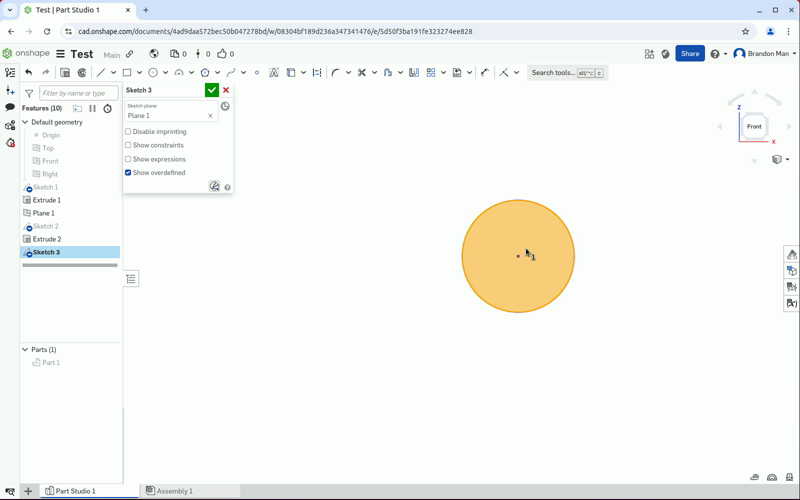
scroll(-6)
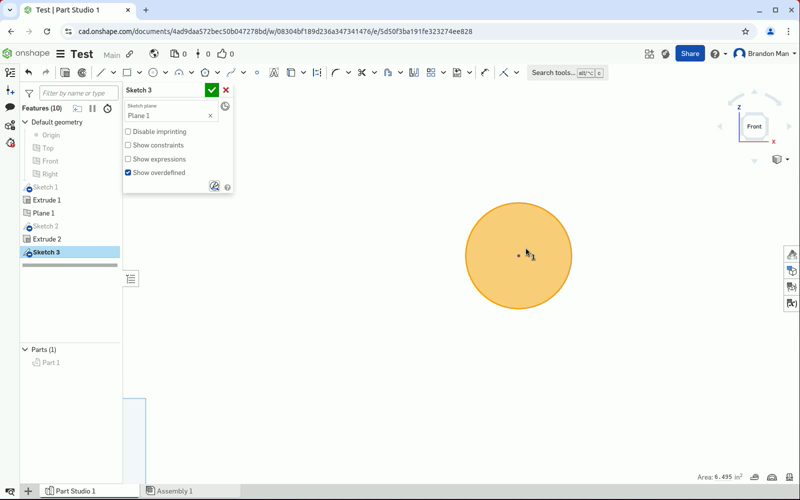
scroll(-6)
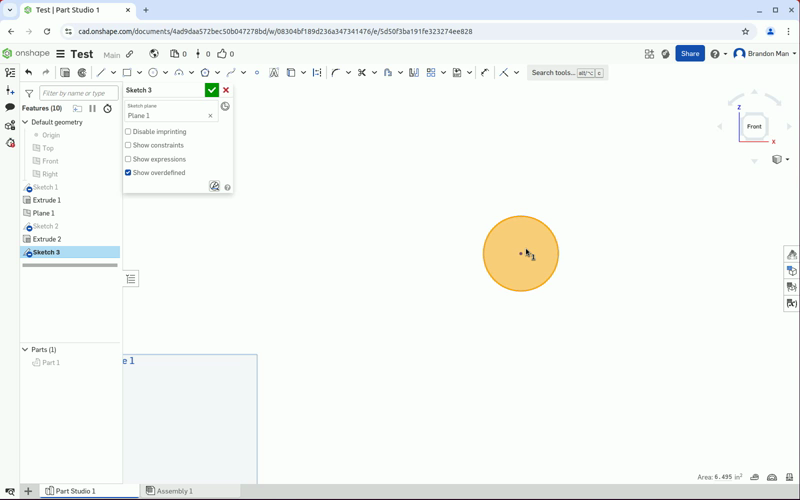
scroll(-6)
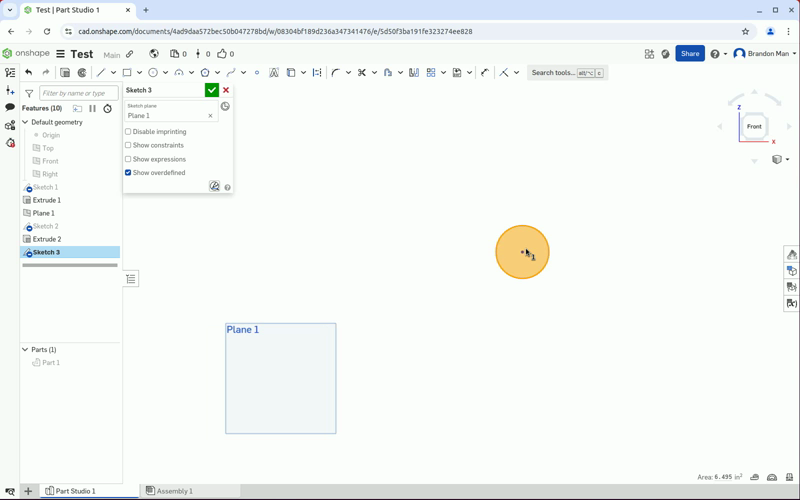
scroll(-6)
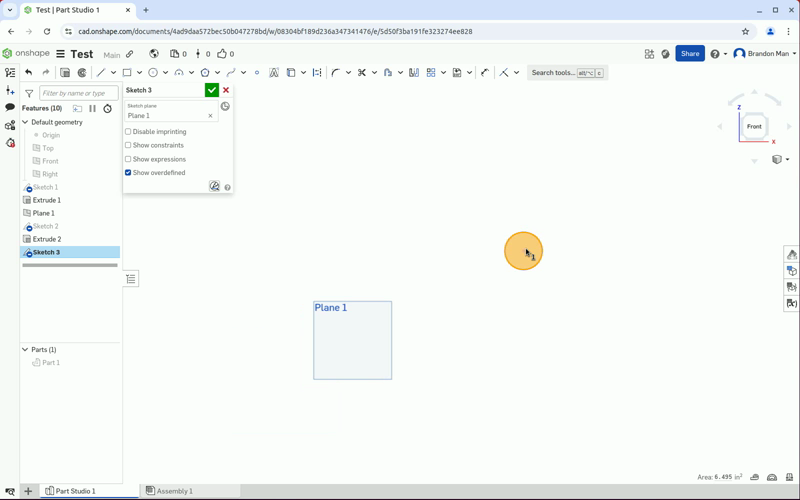
scroll(-6)
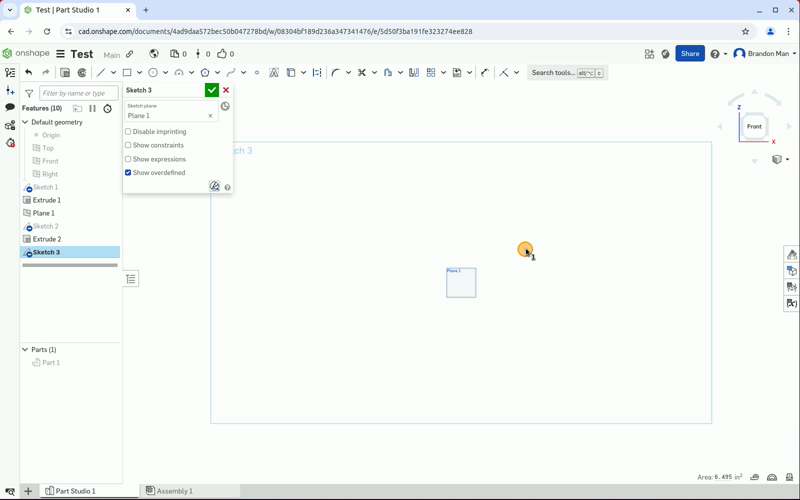
mouse_move(73, 352)
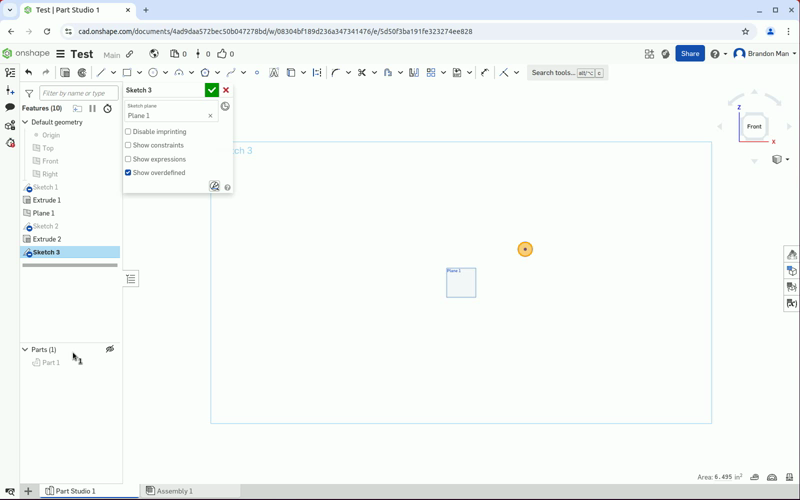
key(shift+y)
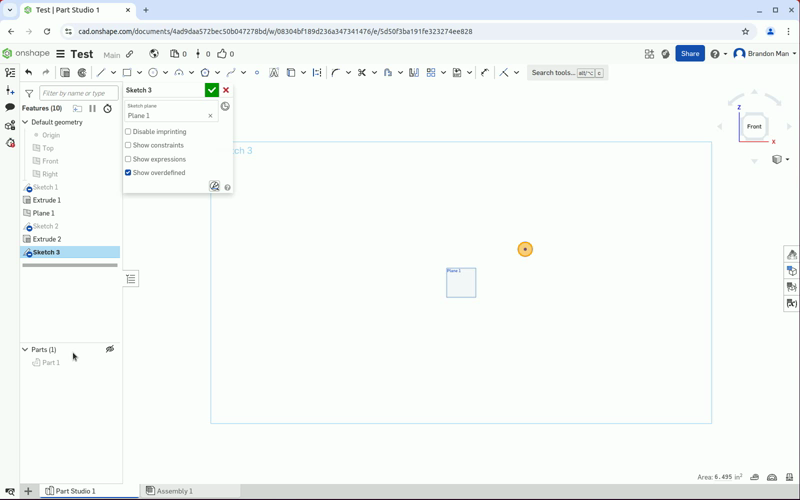
key(shift+e)
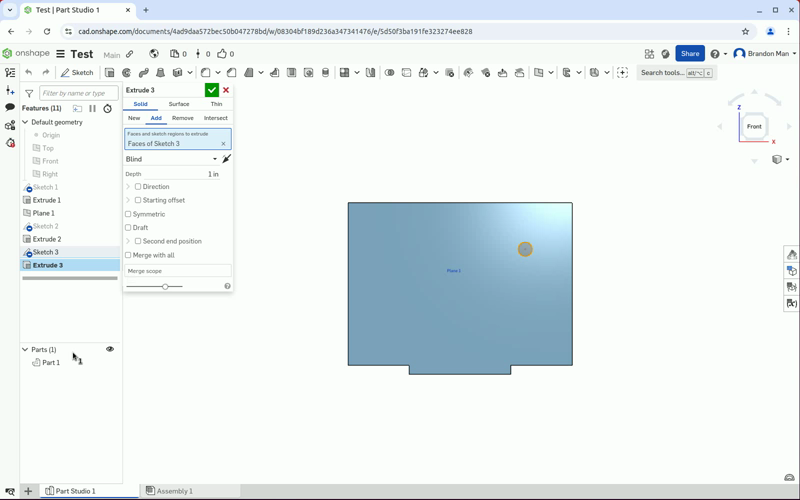
mouse_move(143, 106)
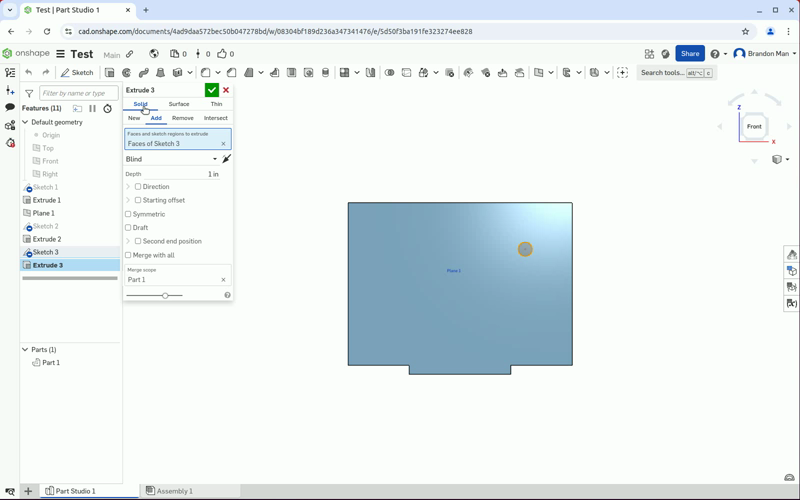
click(143, 106)
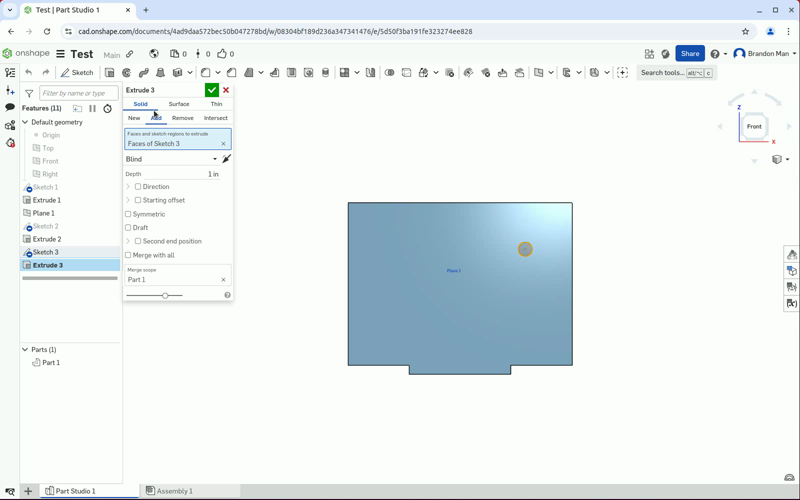
mouse_move(186, 120)
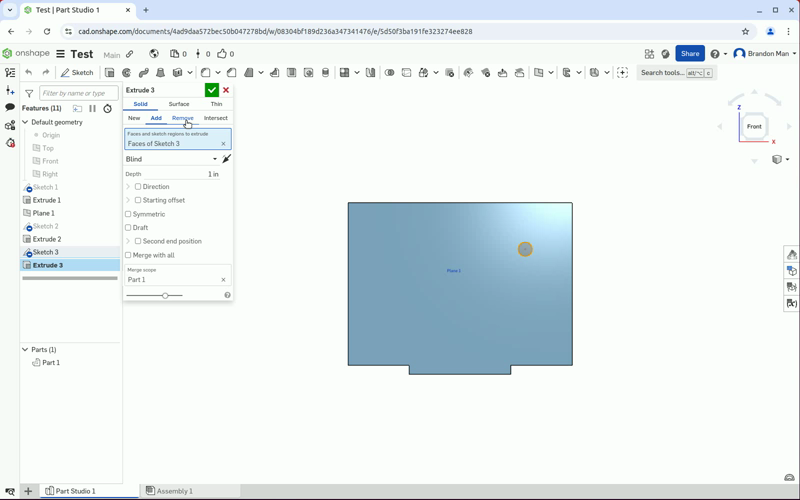
click(186, 120)
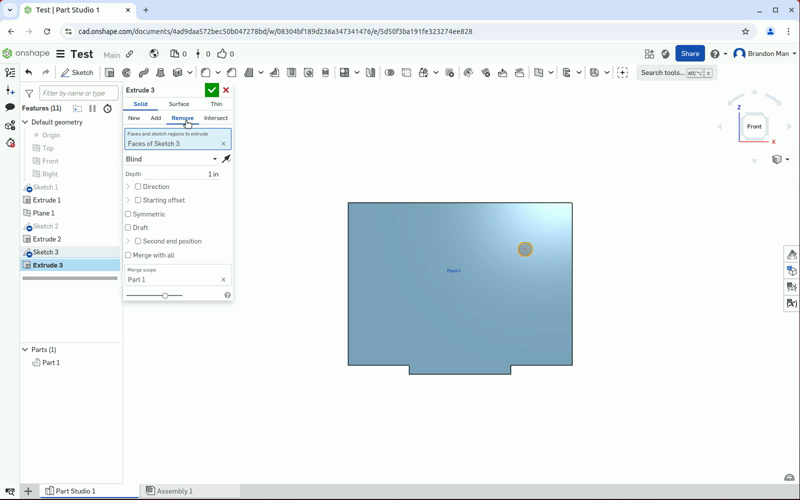
key(tab, 4)
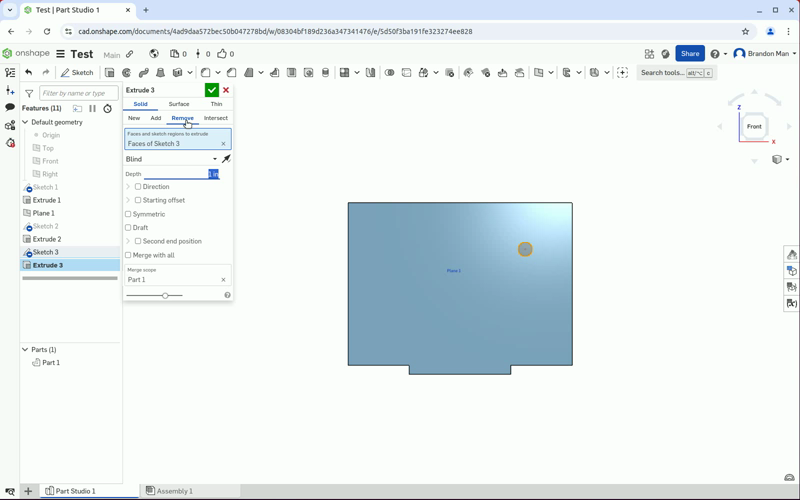
text(16.609)
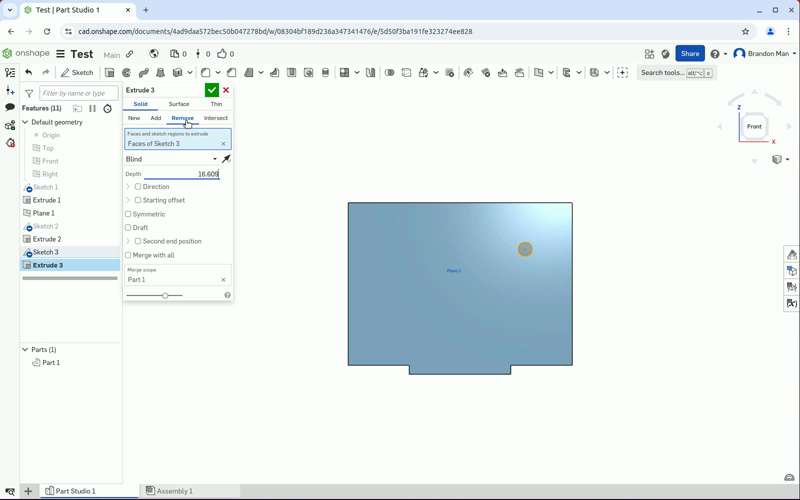
key(tab, 6)
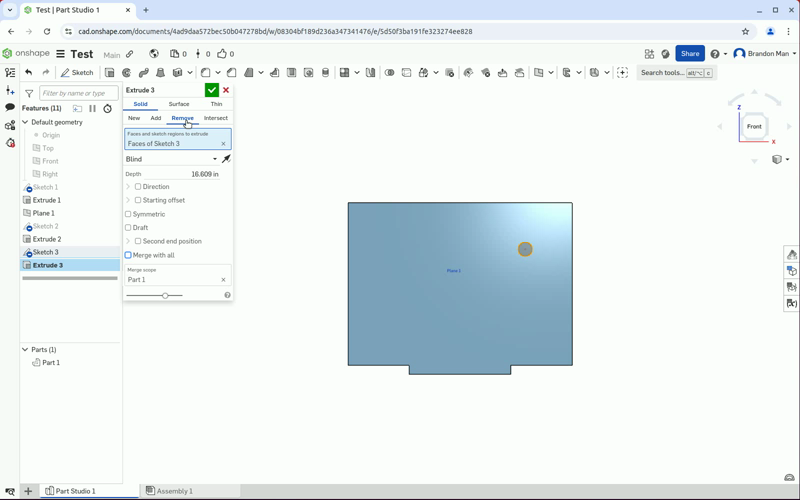
key(space)
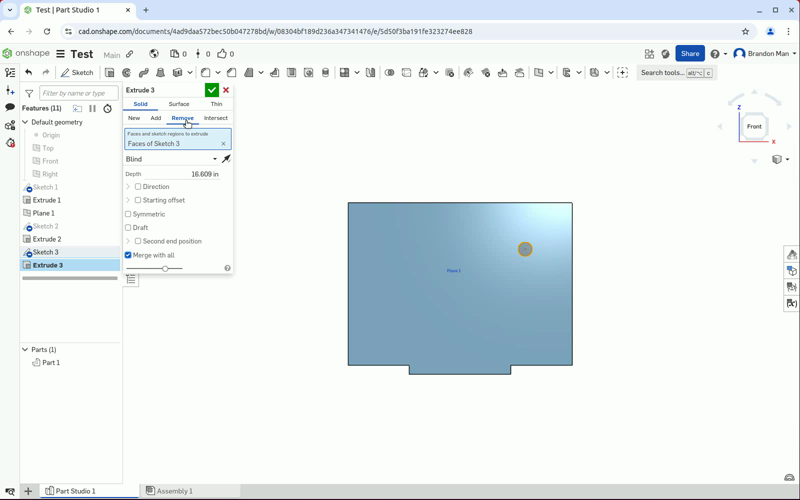
key(enter)
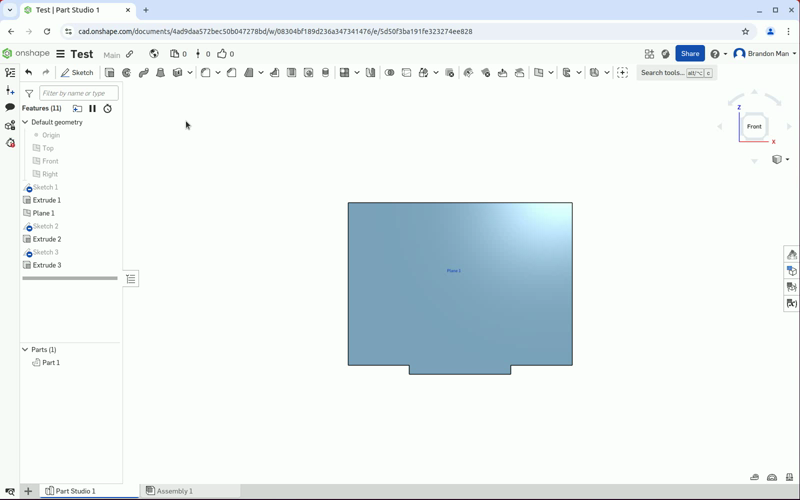
key(shift+h)
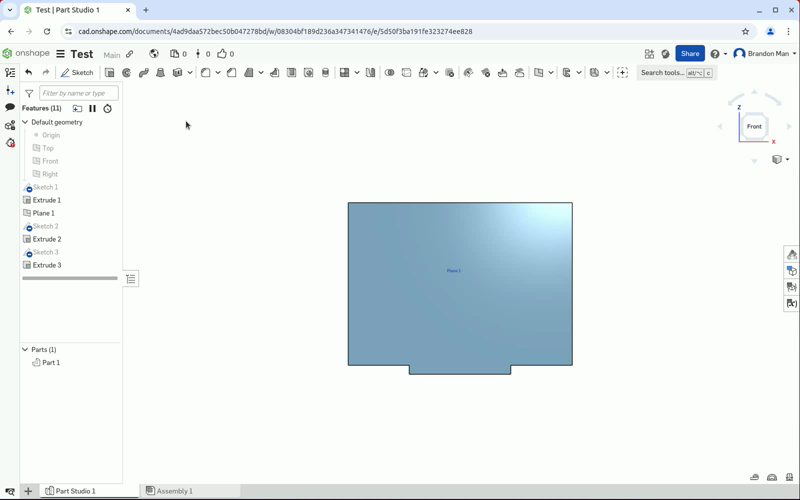
key(shift+h)
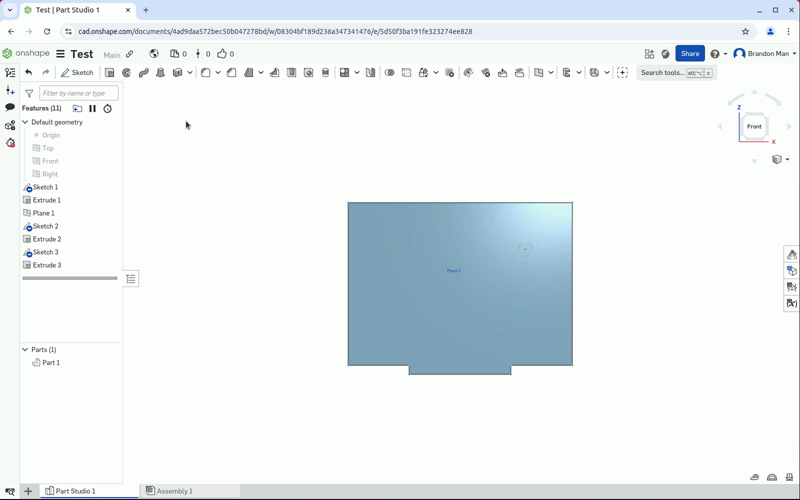
key(shift+7)
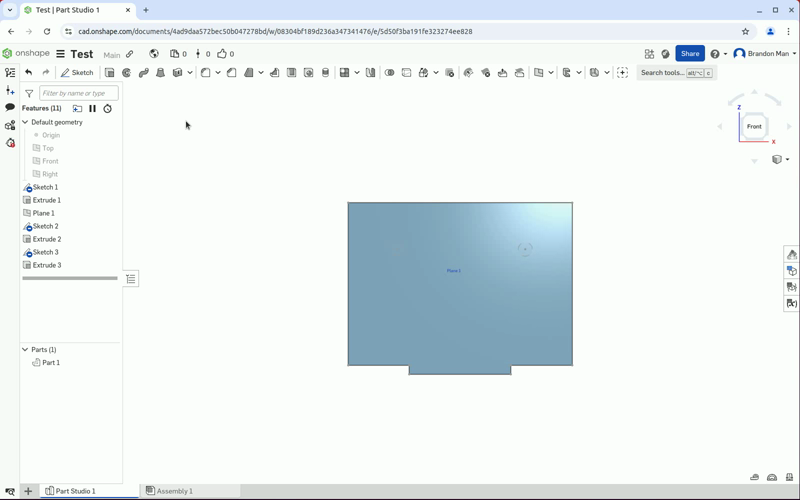
key(left, 2)
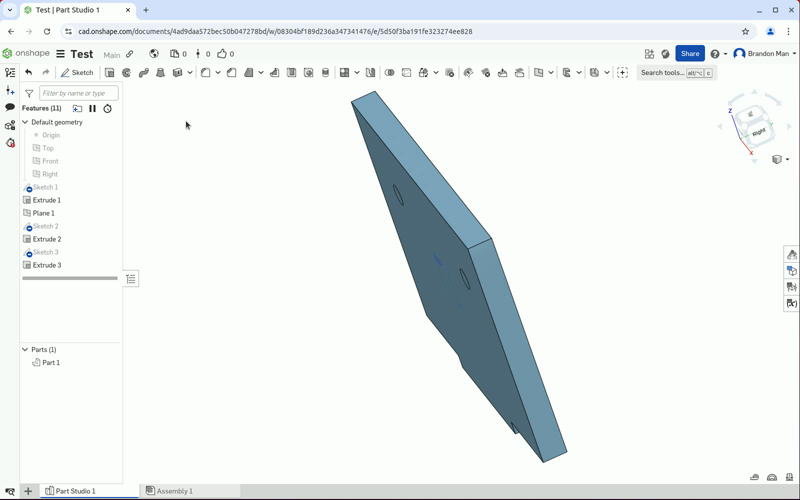
key(down, 2)
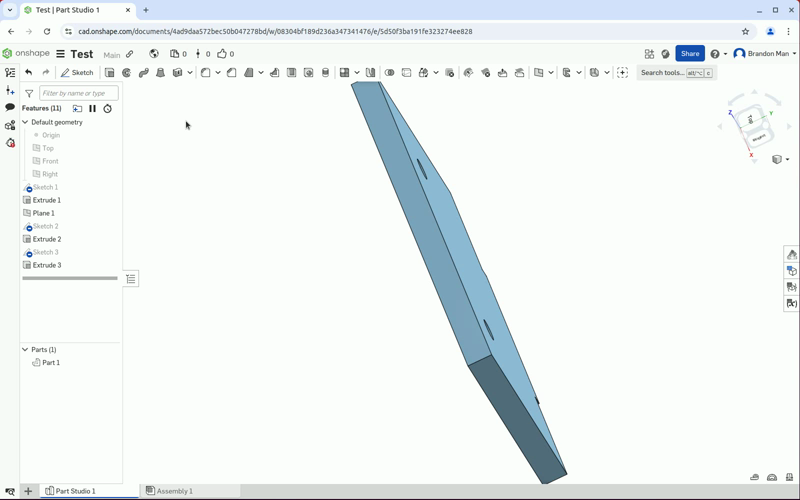
key(up, 2)
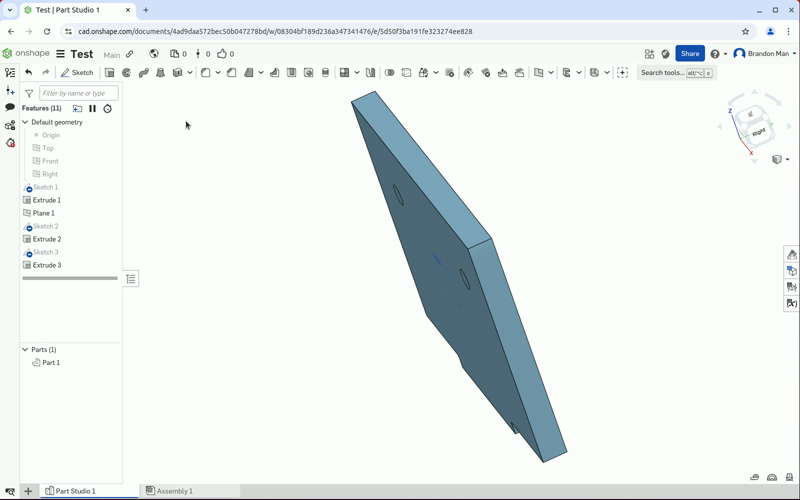
key(right, 2)
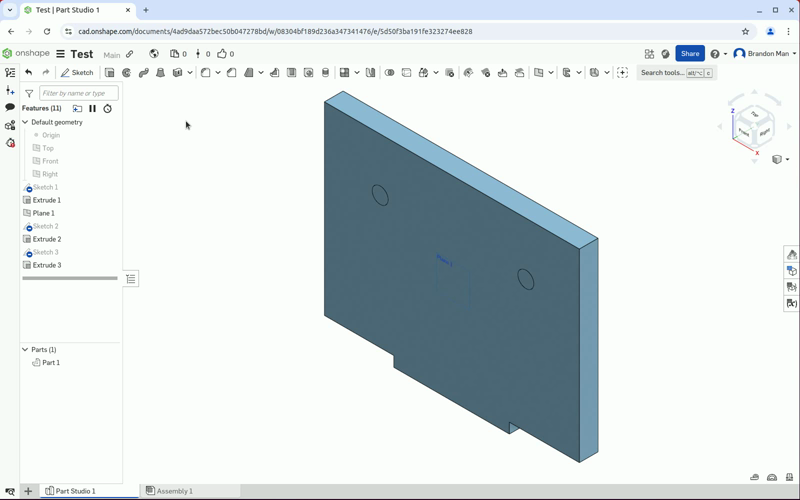
mouse_move(73, 189)
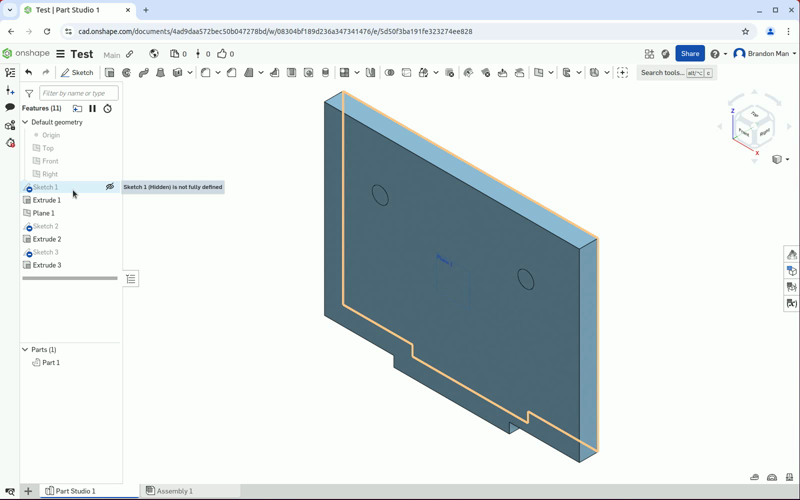
click(73, 189)